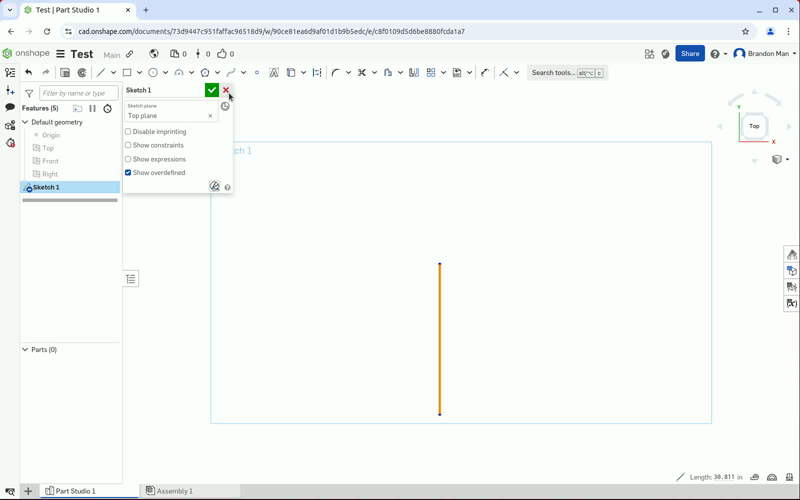
key(shift+h)
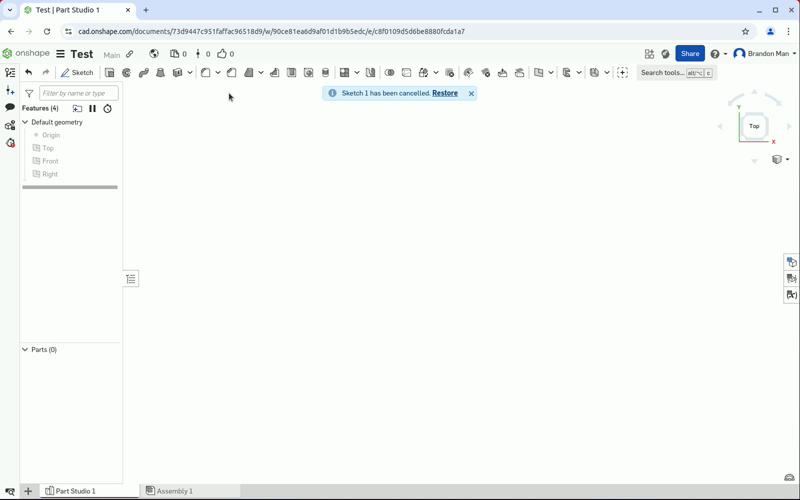
mouse_move(73, 352)
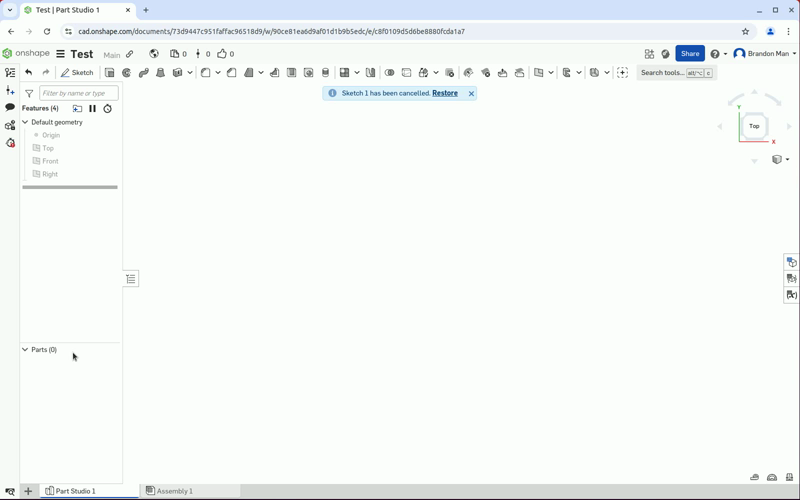
key(y)
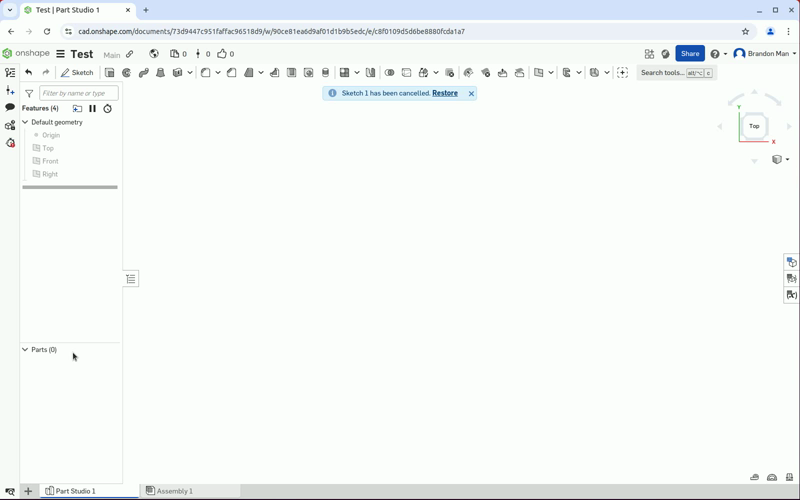
key(shift+p)
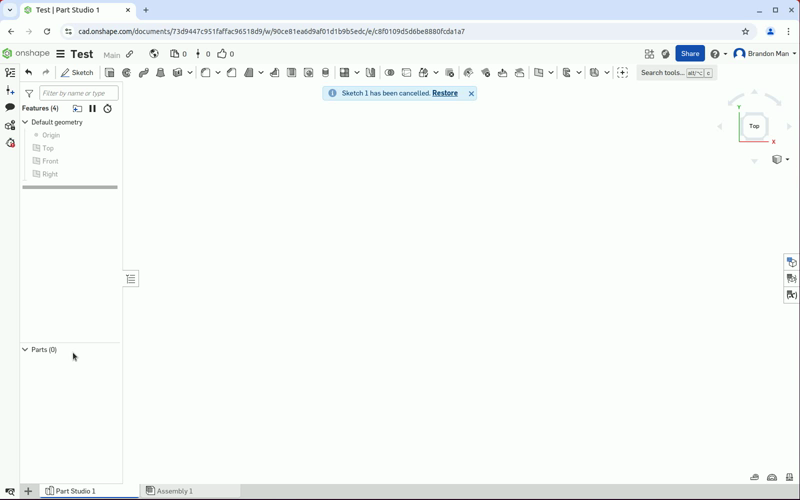
key(space)
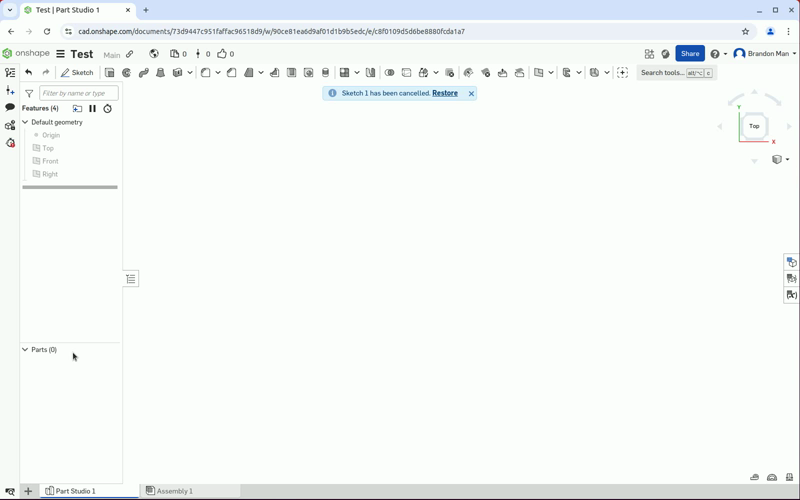
key_down(shift)
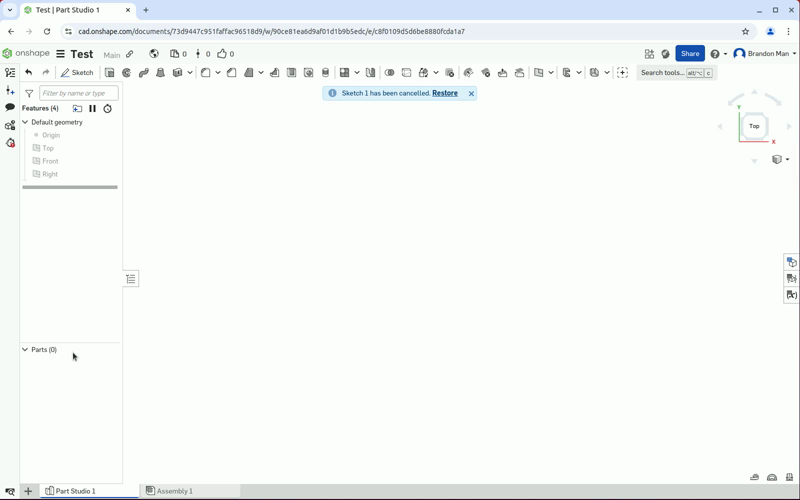
key(up)
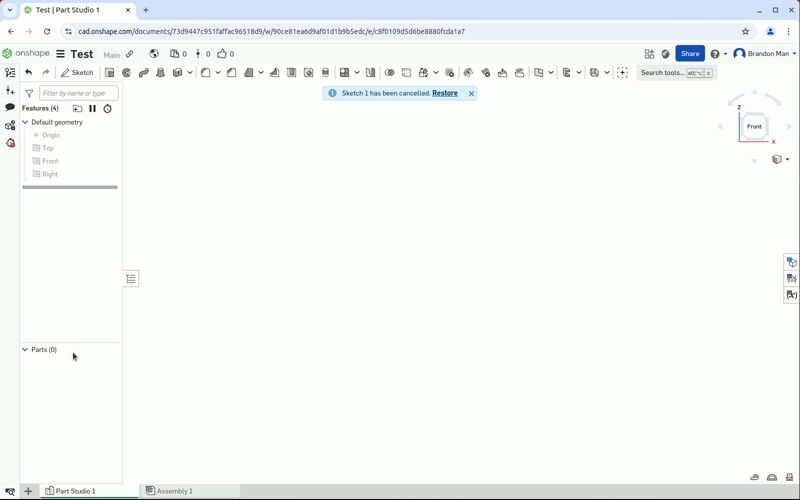
key_up(shift)
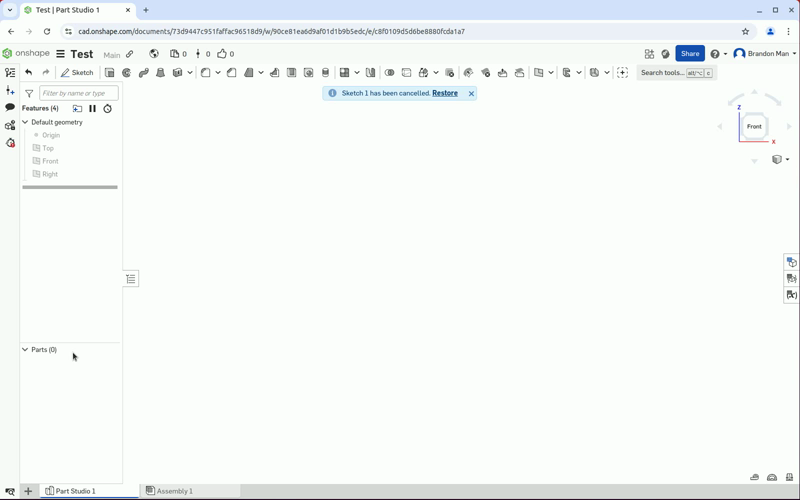
mouse_move(73, 352)
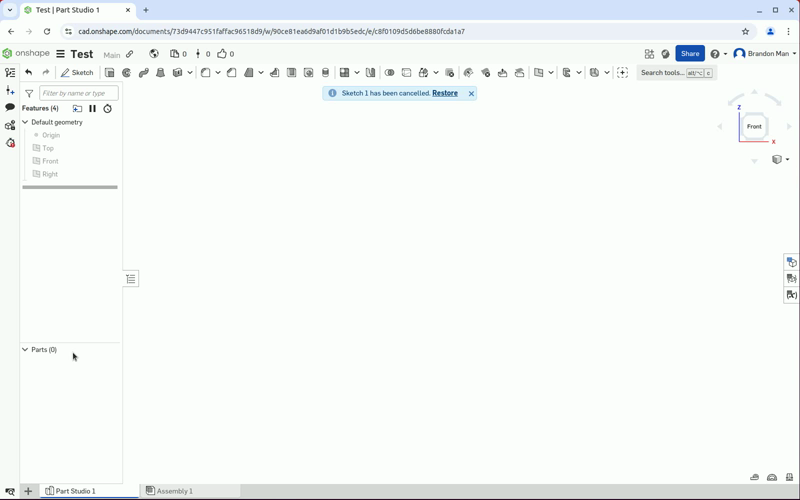
key(shift+y)
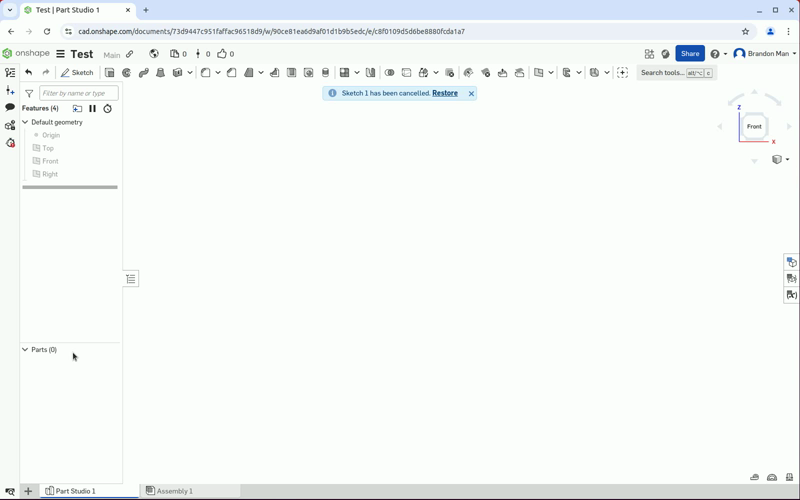
key(shift+s)
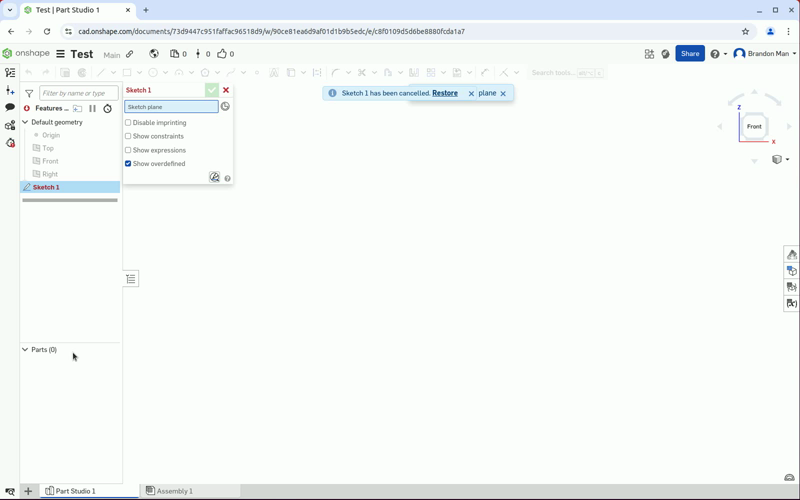
mouse_move(73, 163)
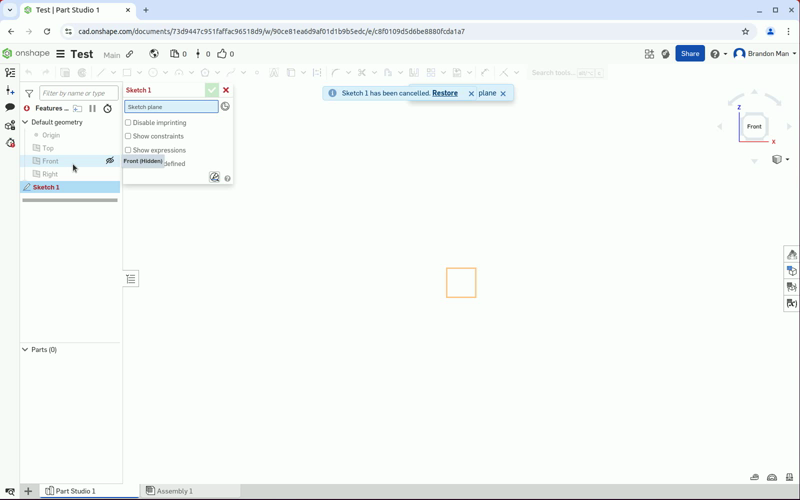
click(73, 163)
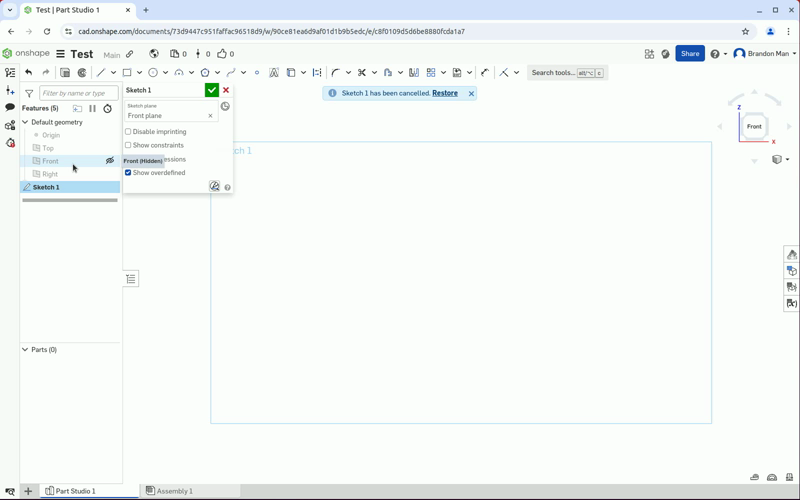
mouse_move(73, 352)
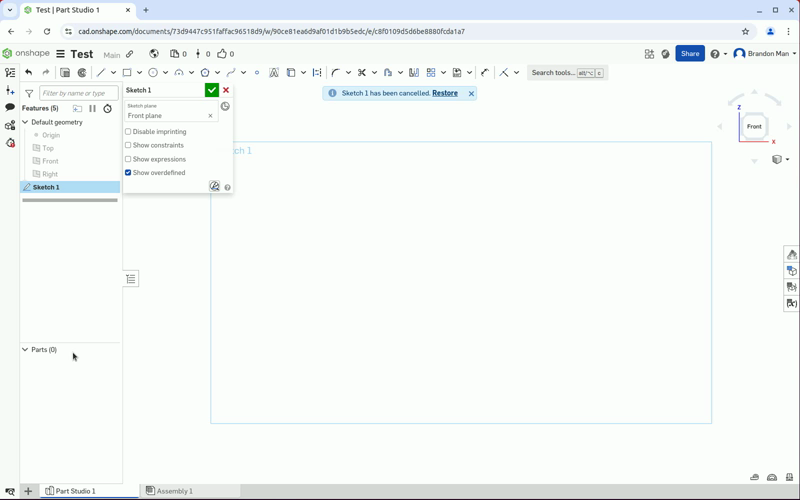
key(y)
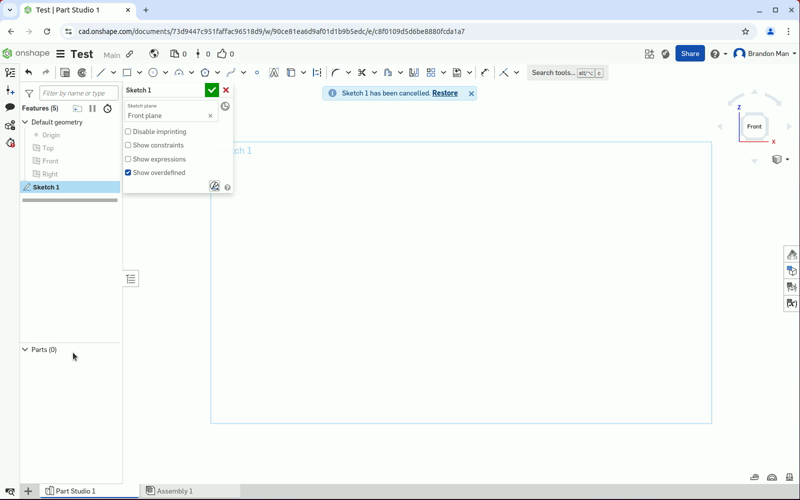
key(c)
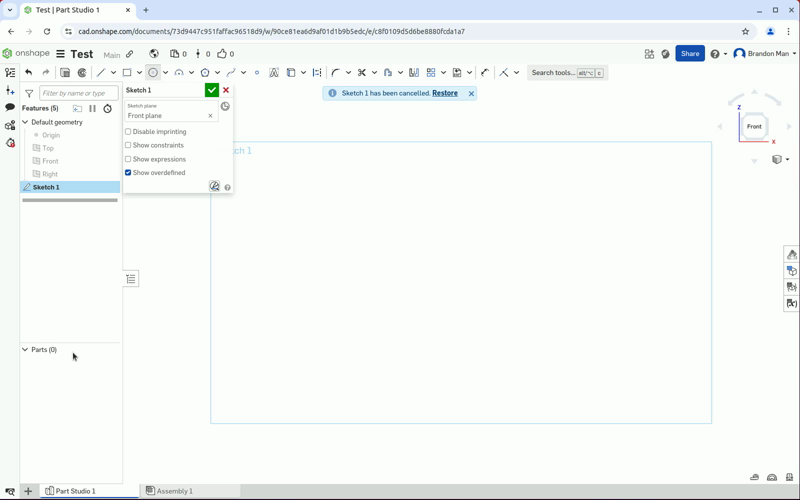
key_down(shift)
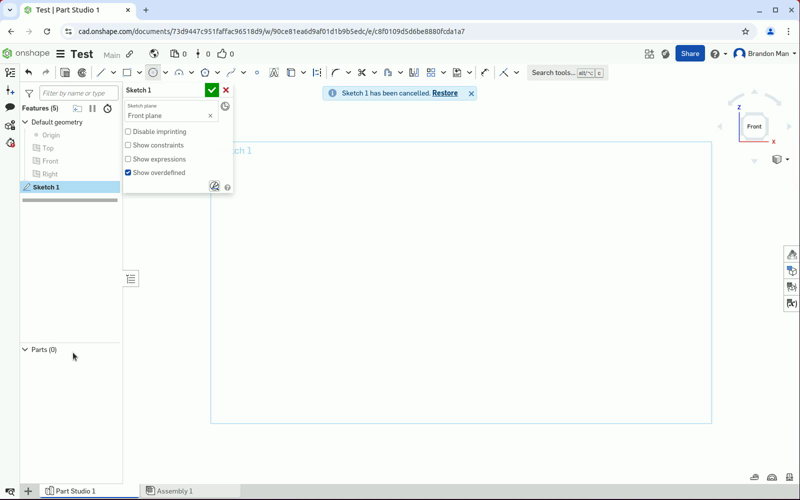
mouse_move(460, 282)
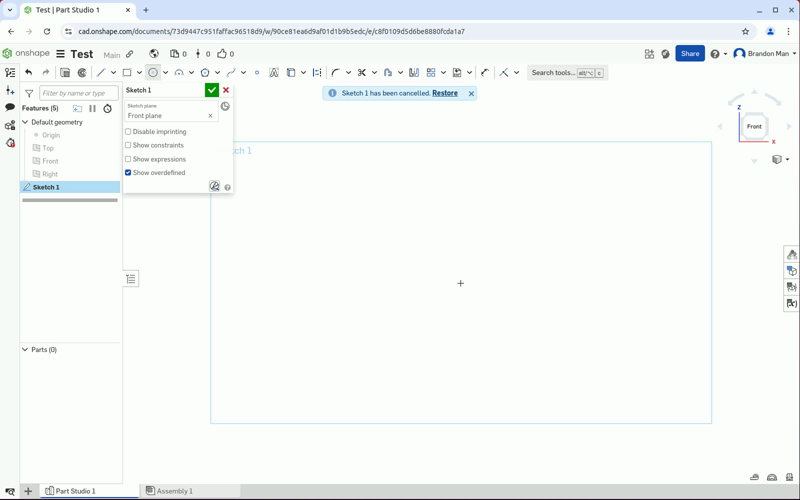
click(460, 282)
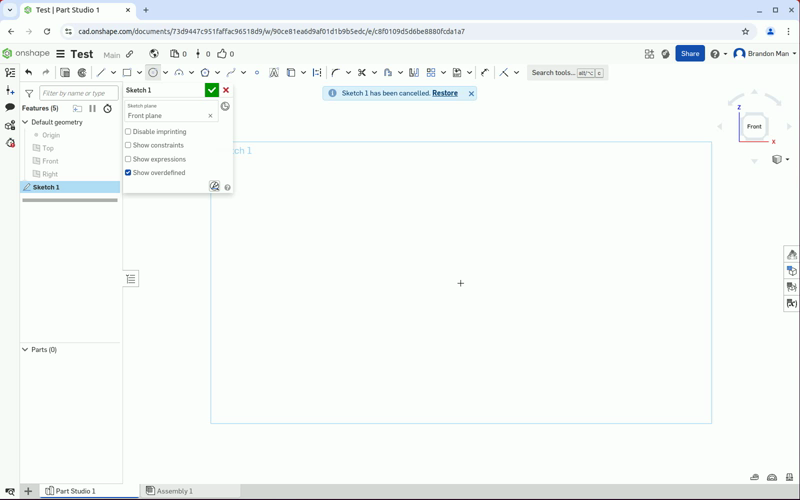
key_up(shift)
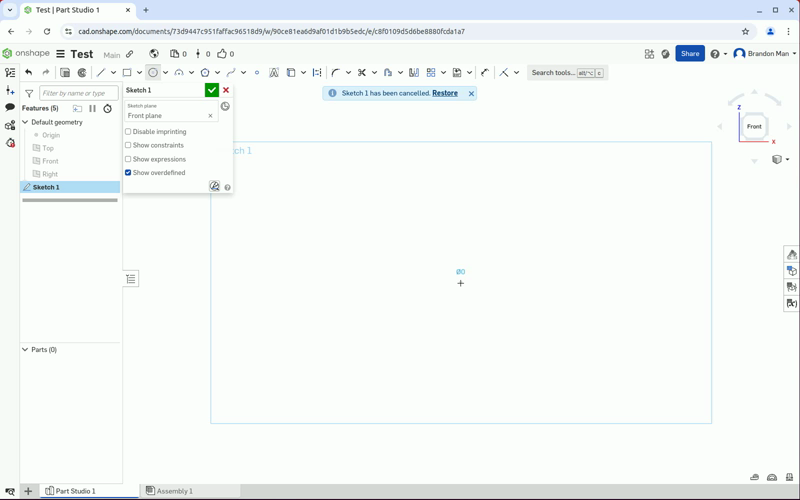
mouse_move(505, 282)
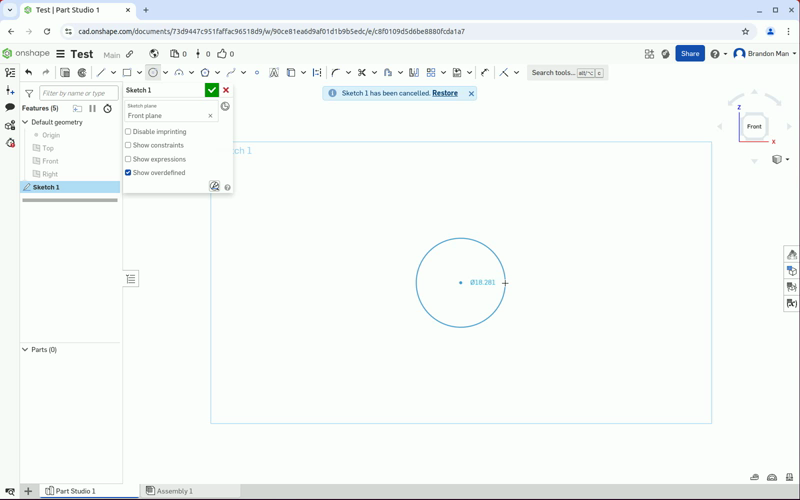
click(505, 282)
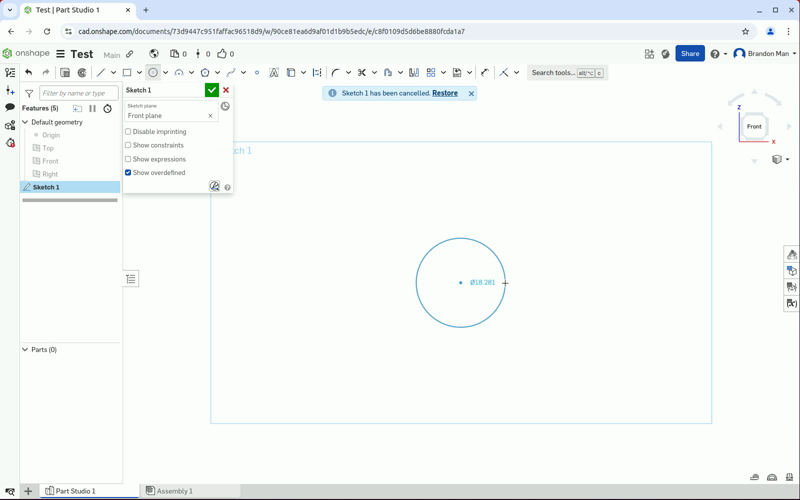
key(esc)
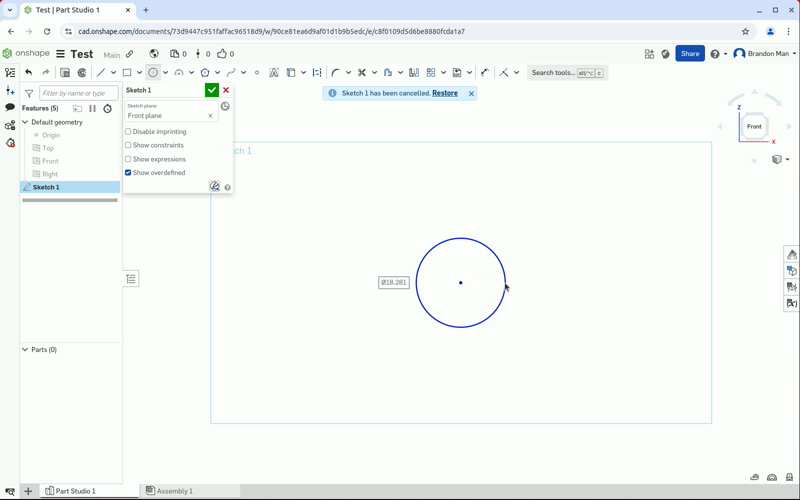
key(c)
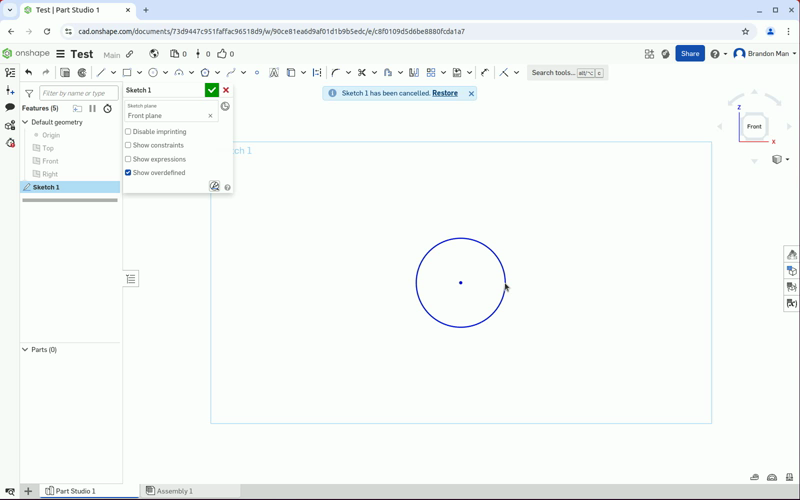
key_down(shift)
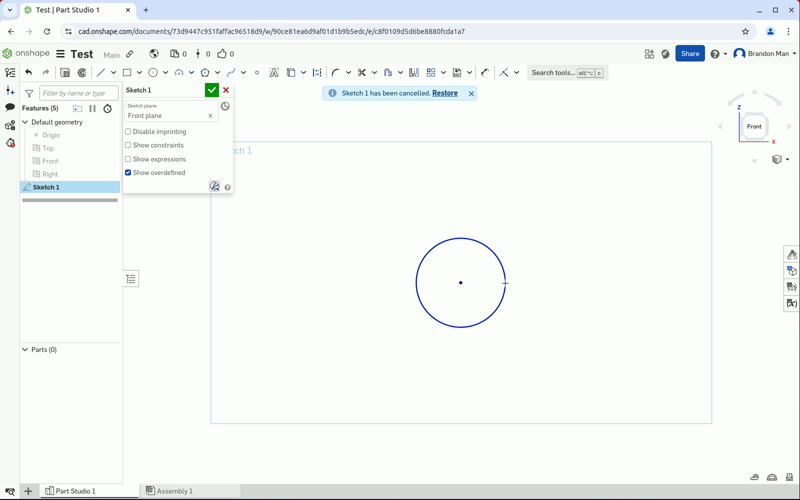
mouse_move(460, 282)
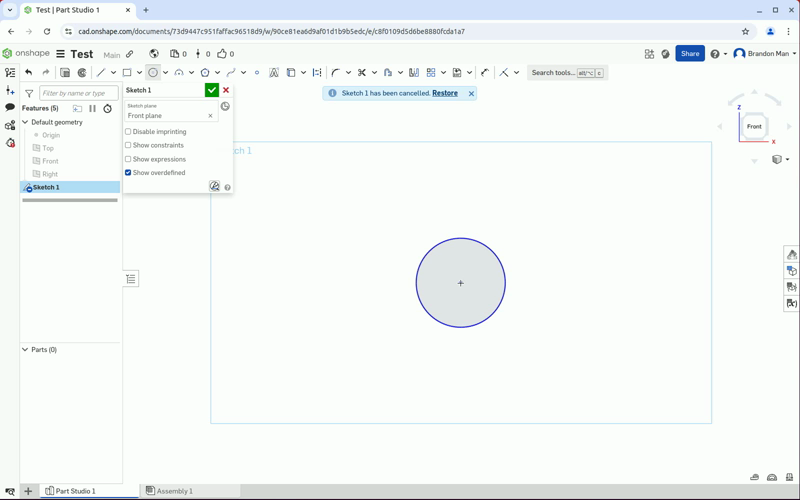
click(460, 282)
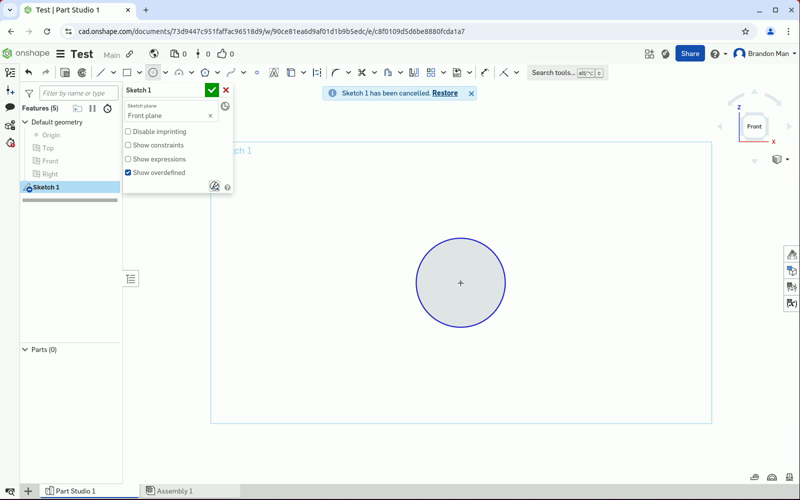
key_up(shift)
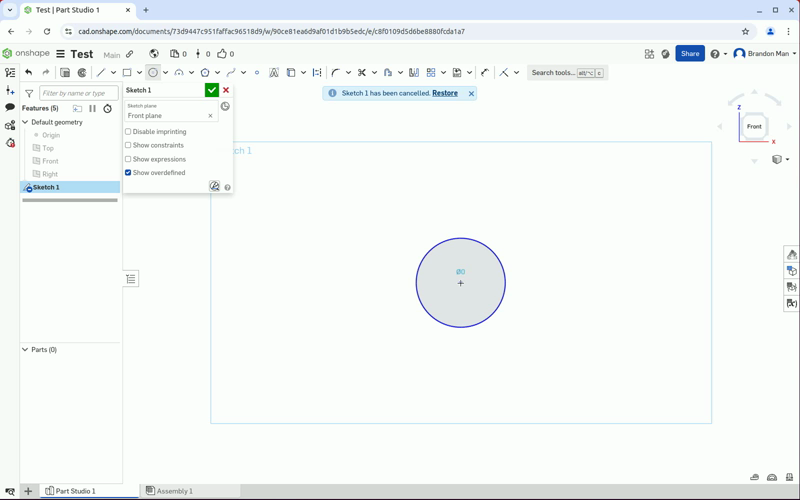
mouse_move(478, 282)
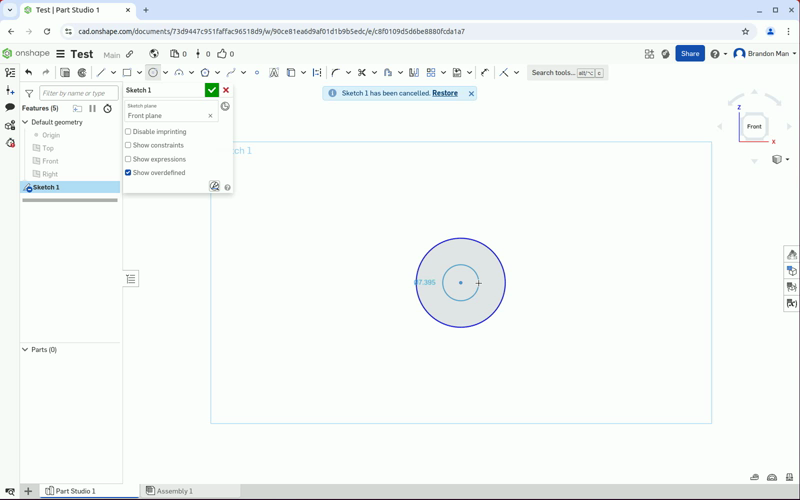
click(478, 282)
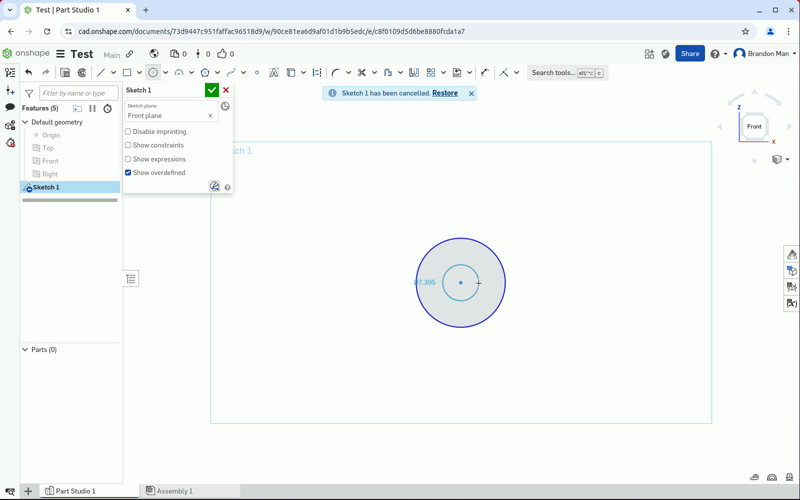
key(esc)
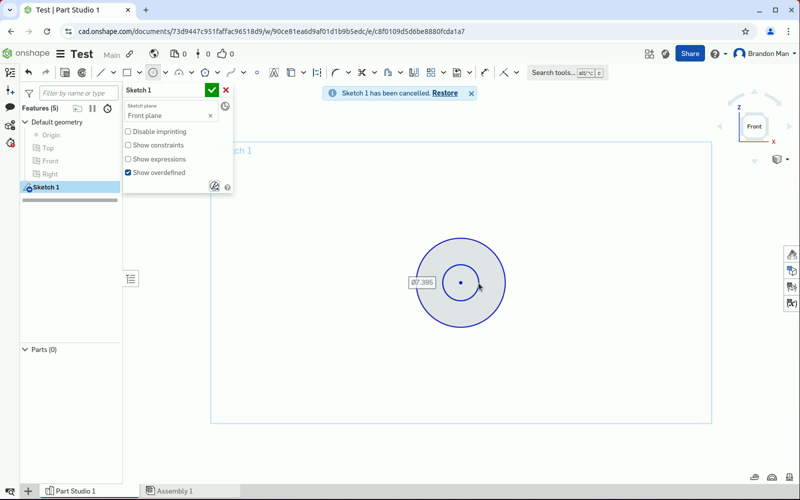
mouse_move(431, 280)
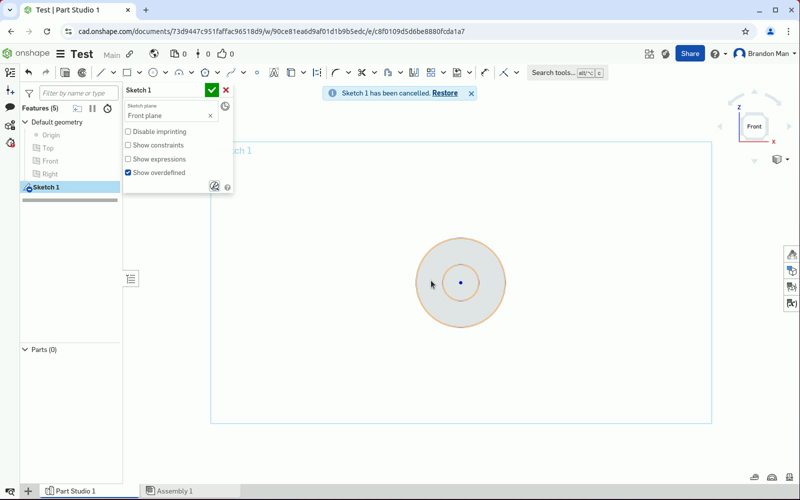
click(431, 280)
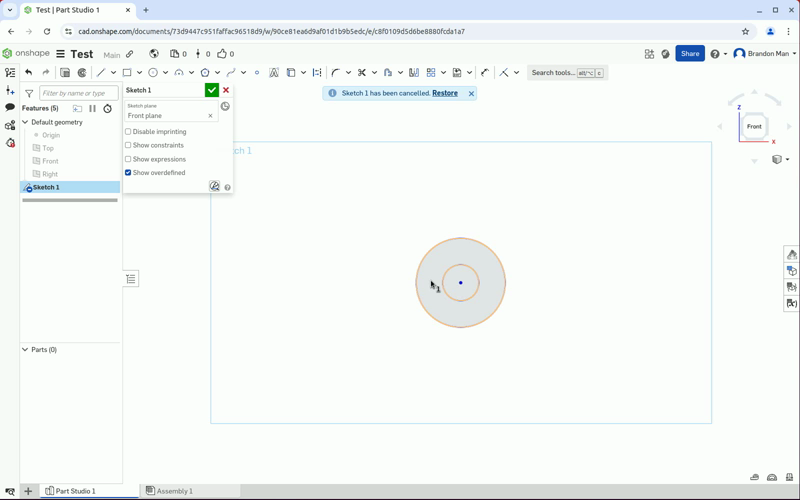
mouse_move(73, 352)
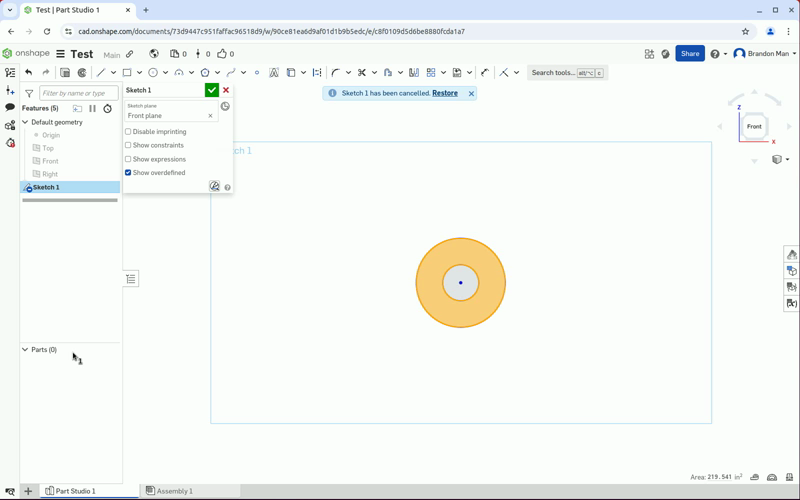
key(shift+y)
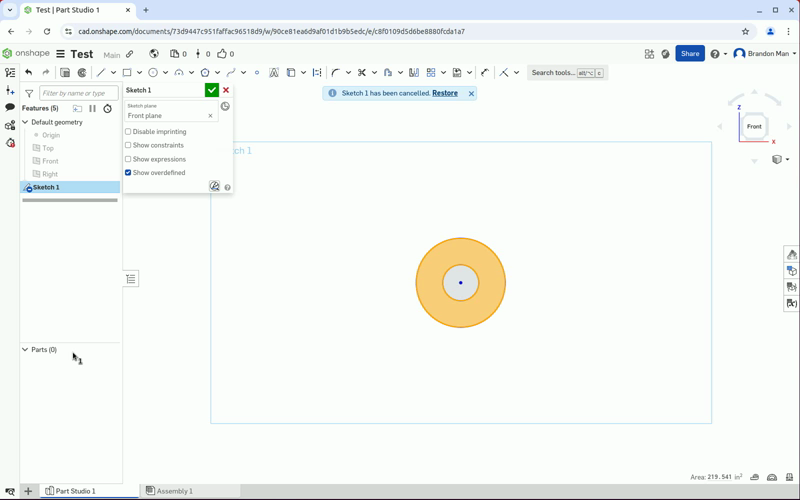
key(shift+e)
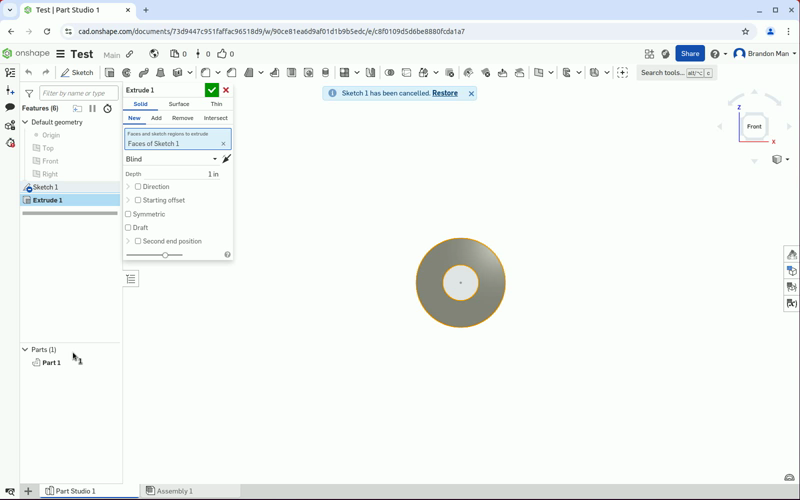
mouse_move(143, 106)
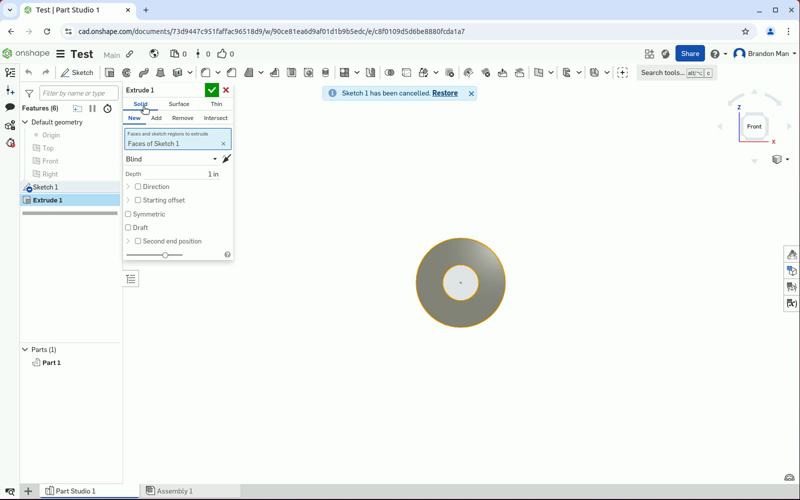
click(143, 106)
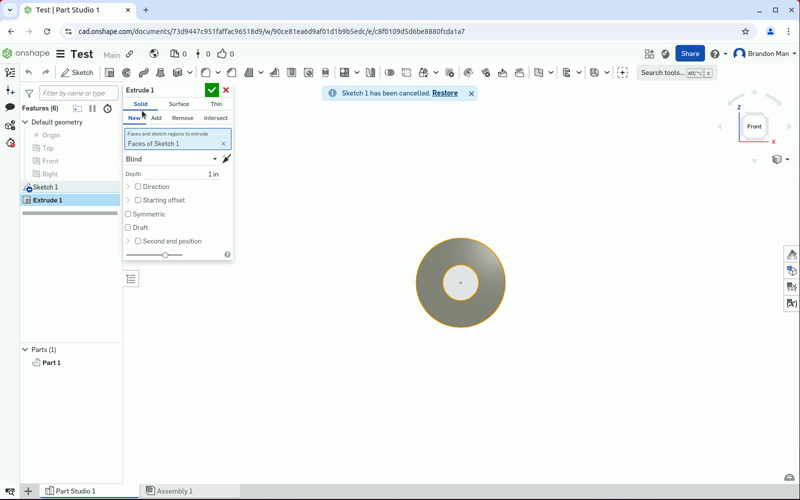
mouse_move(137, 120)
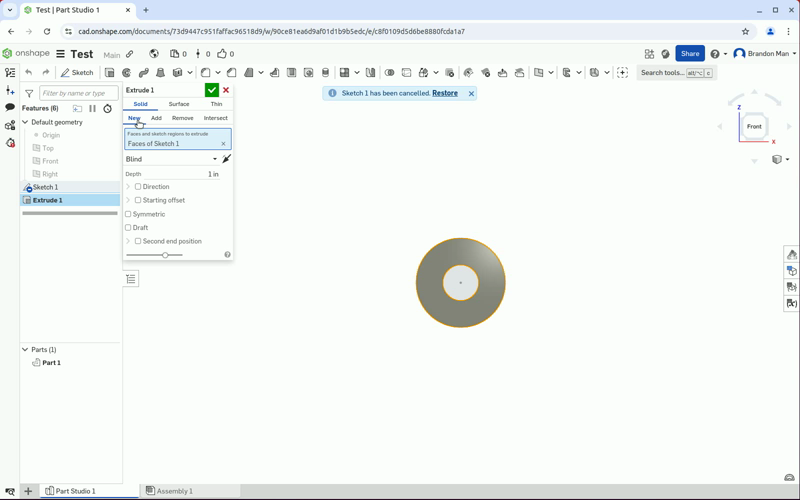
click(137, 120)
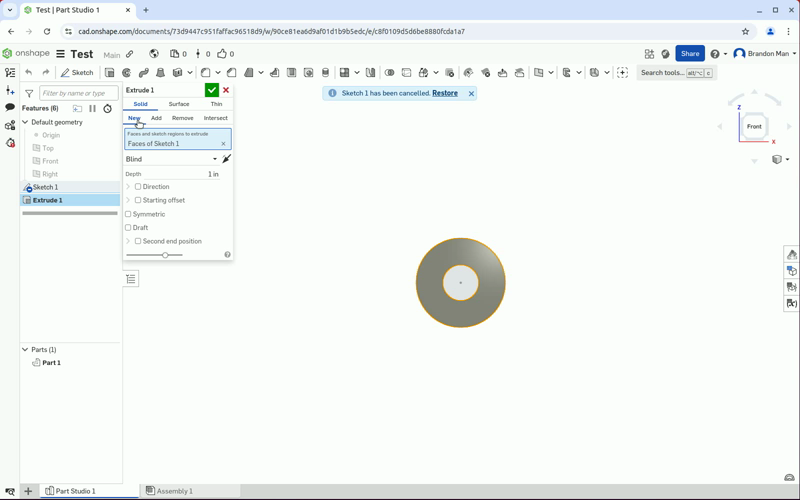
key(tab, 4)
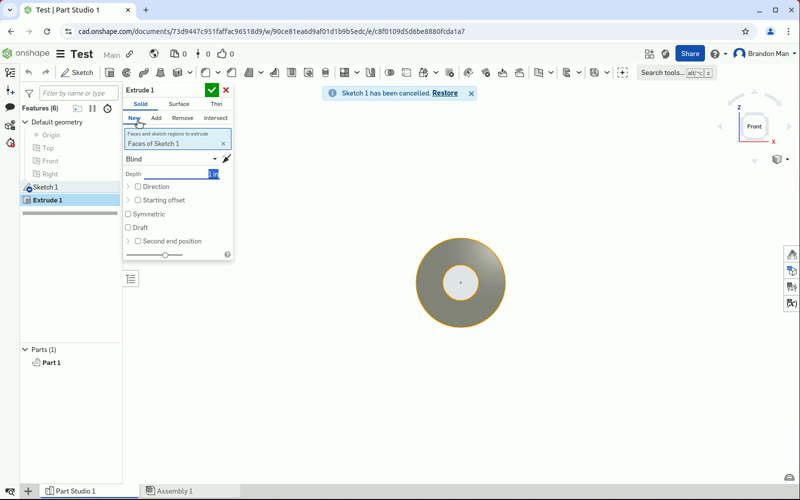
text(3.611)
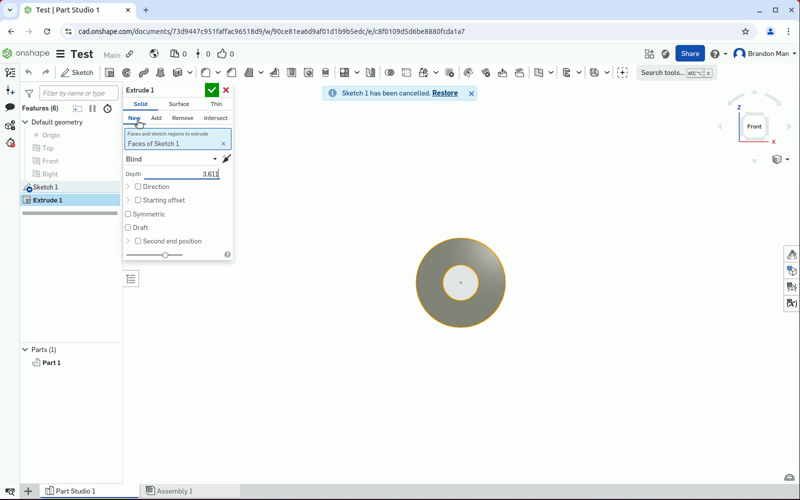
key(enter)
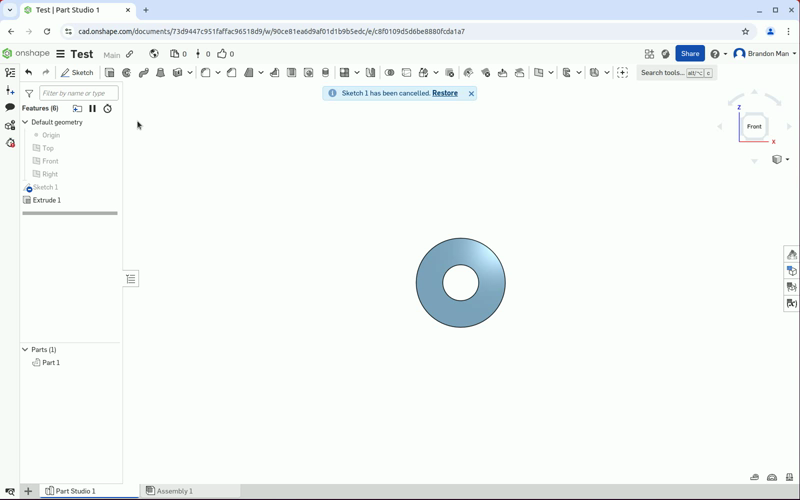
key(shift+h)
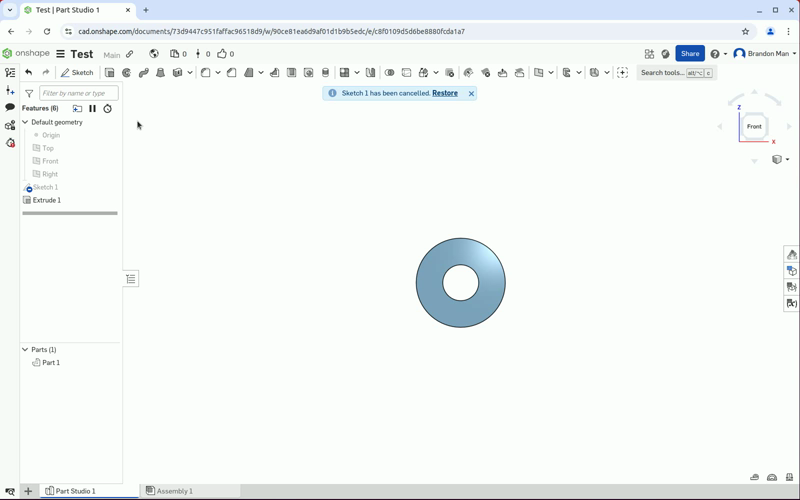
key(shift+h)
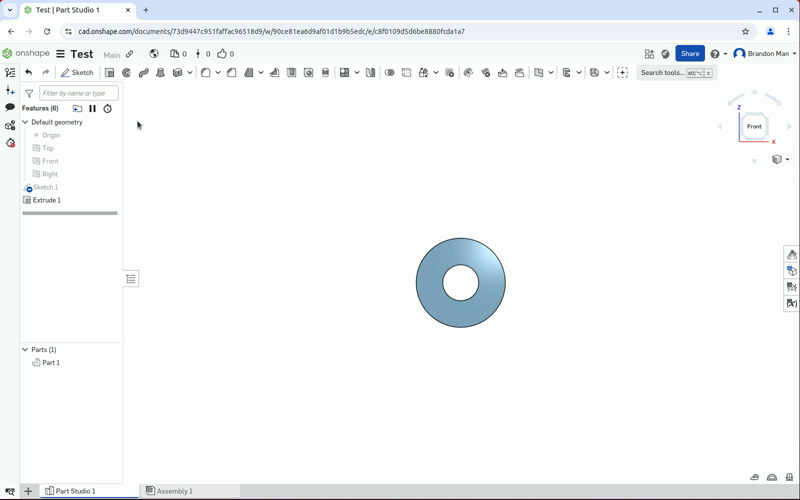
mouse_move(73, 189)
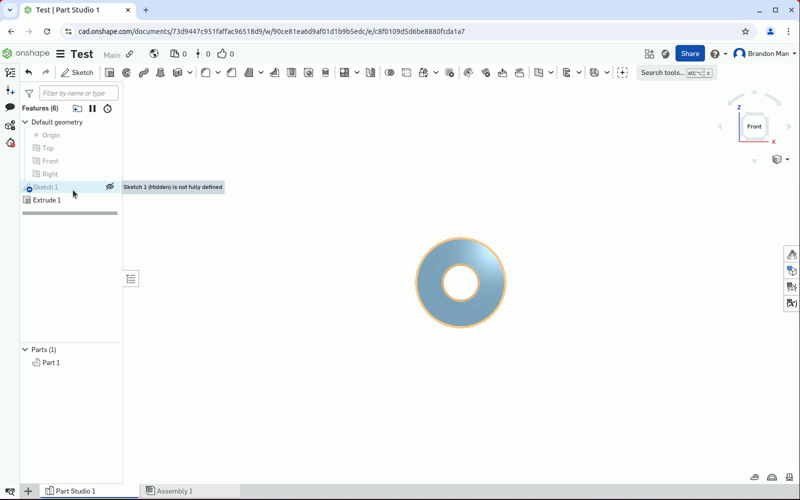
click(73, 189)
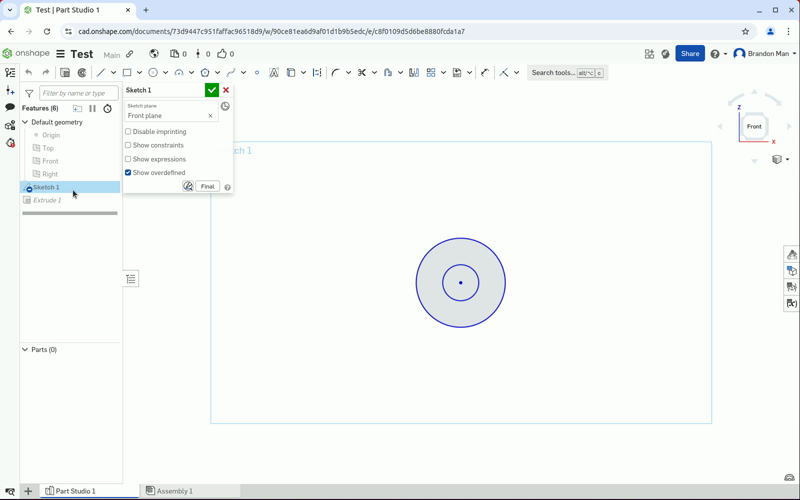
mouse_move(229, 92)
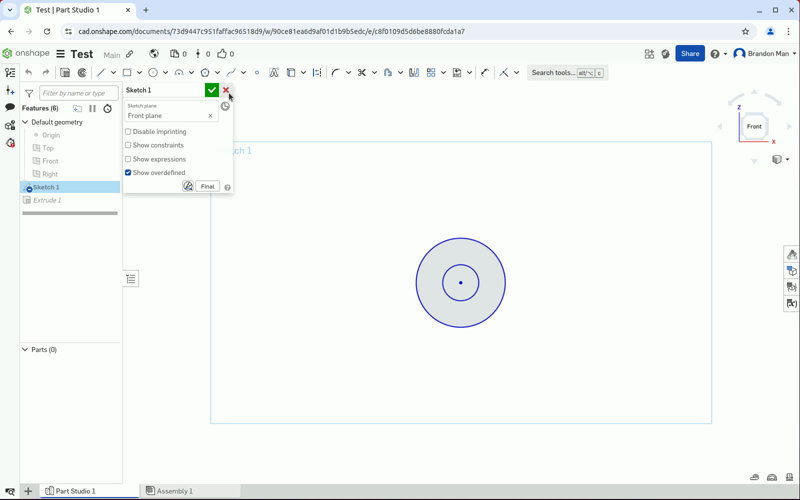
click(229, 92)
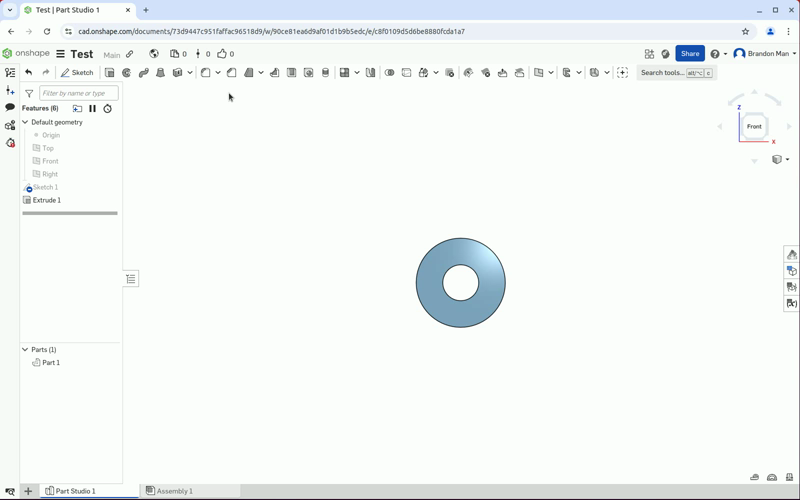
mouse_move(541, 75)
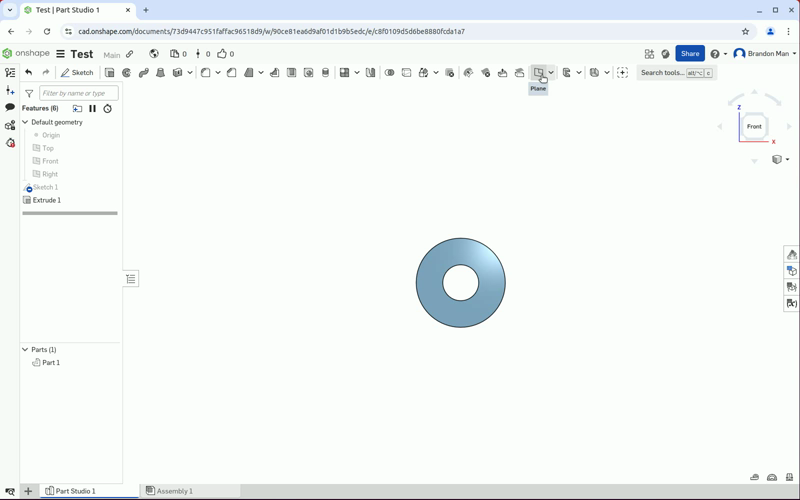
click(541, 75)
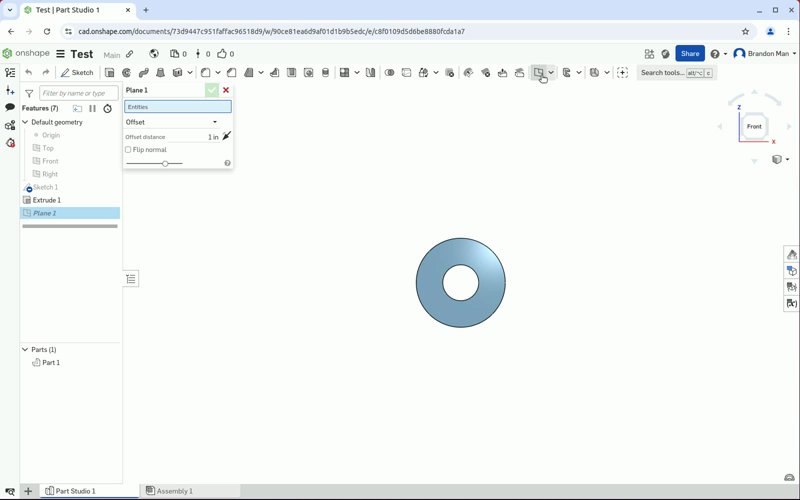
mouse_move(73, 163)
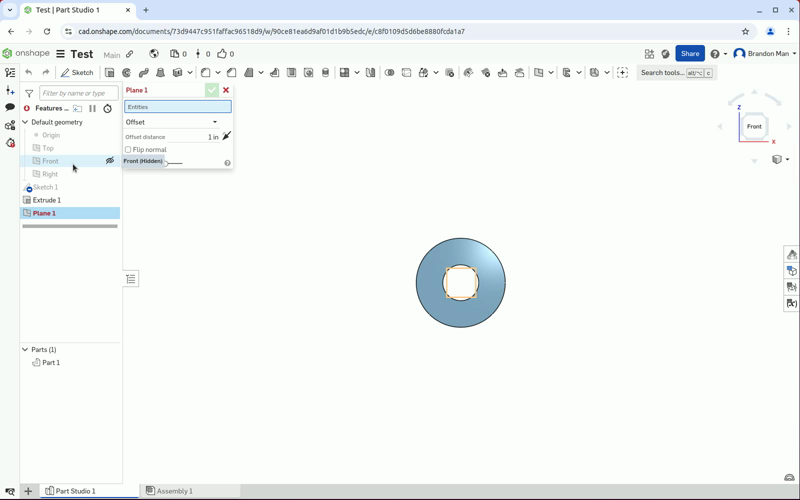
click(73, 163)
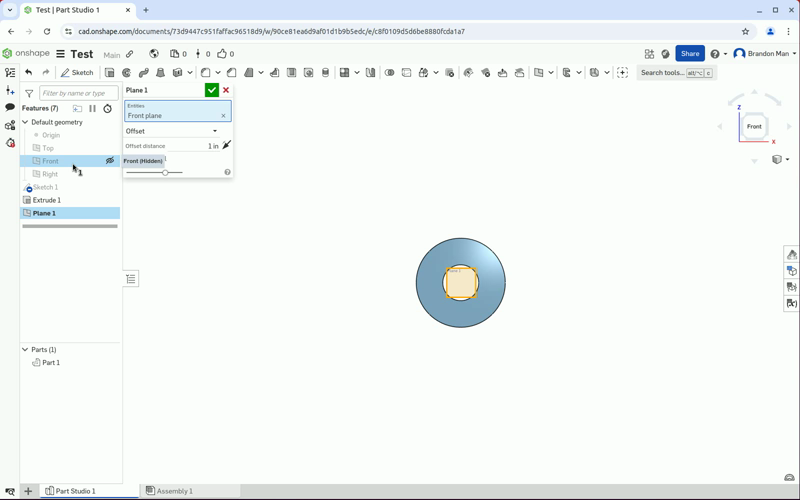
key(tab, 2)
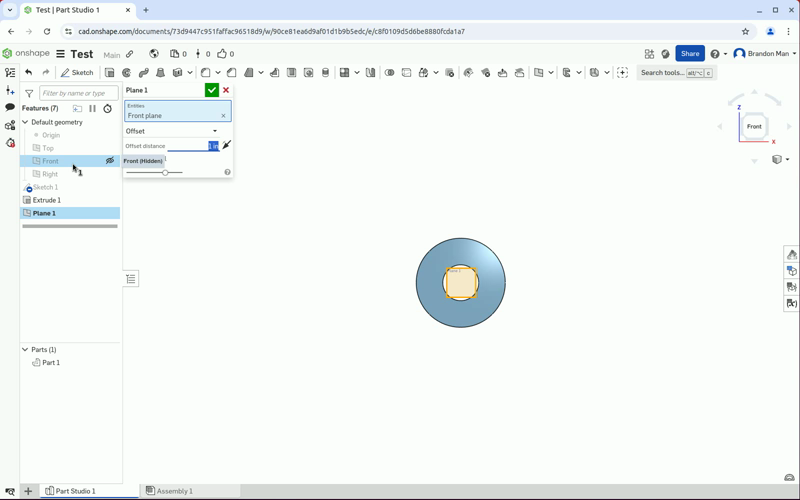
text(3.605)
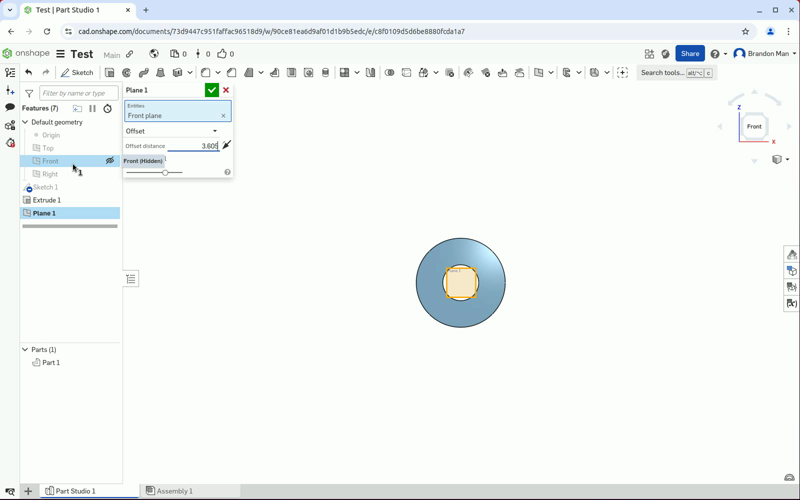
key(enter, 2)
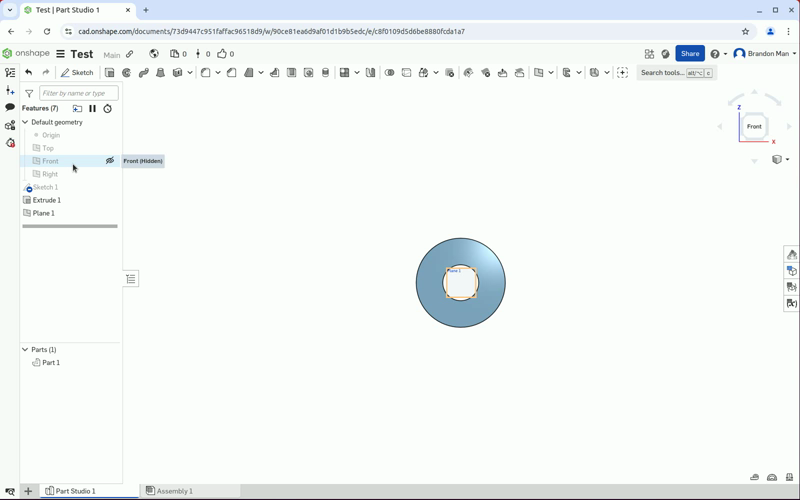
key(shift+s)
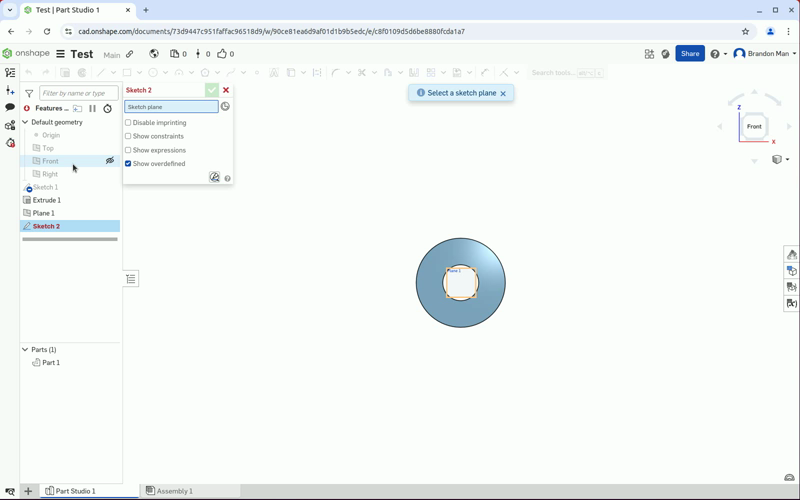
mouse_move(73, 215)
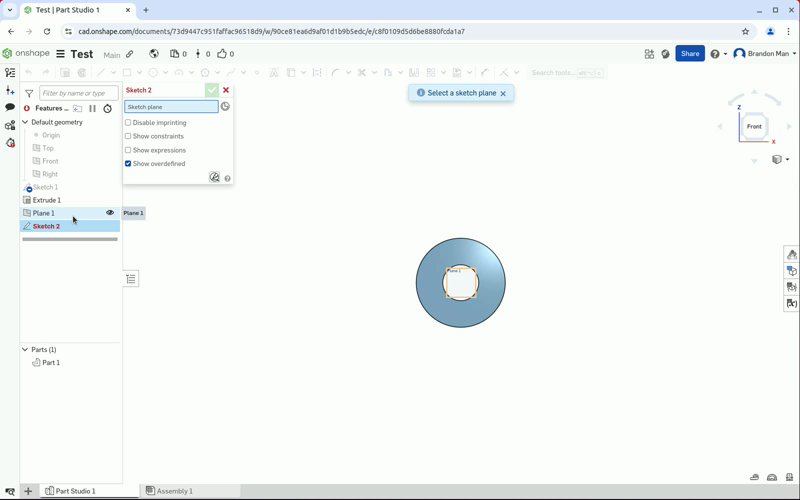
click(73, 215)
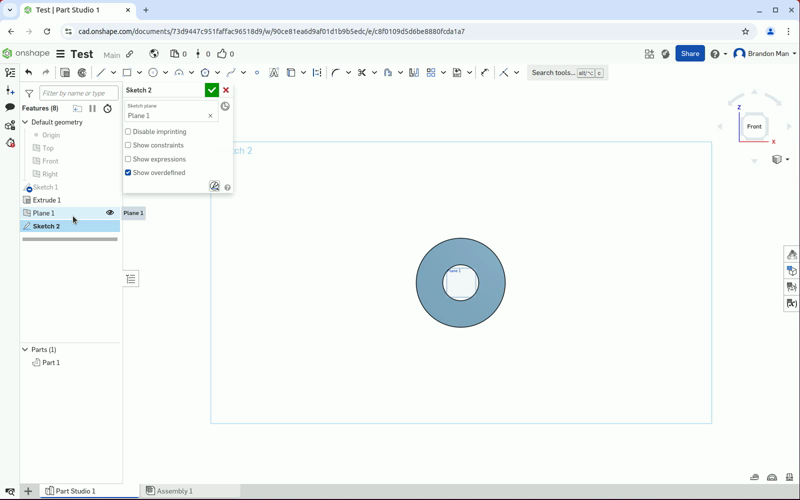
mouse_move(73, 352)
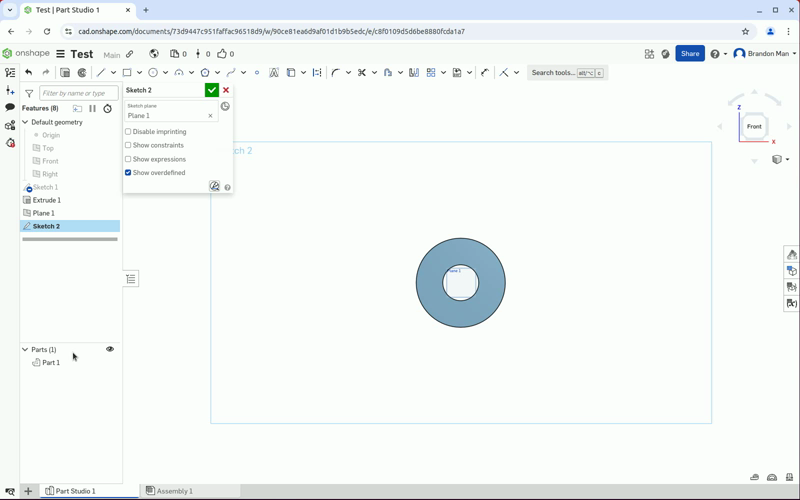
key(y)
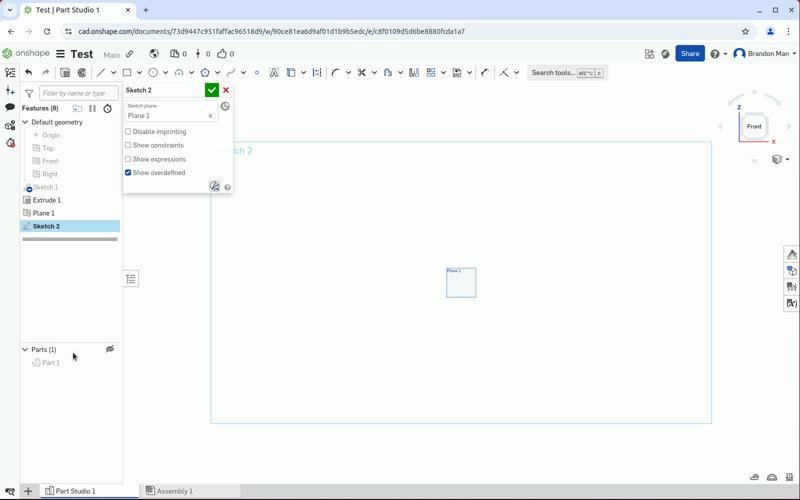
key(c)
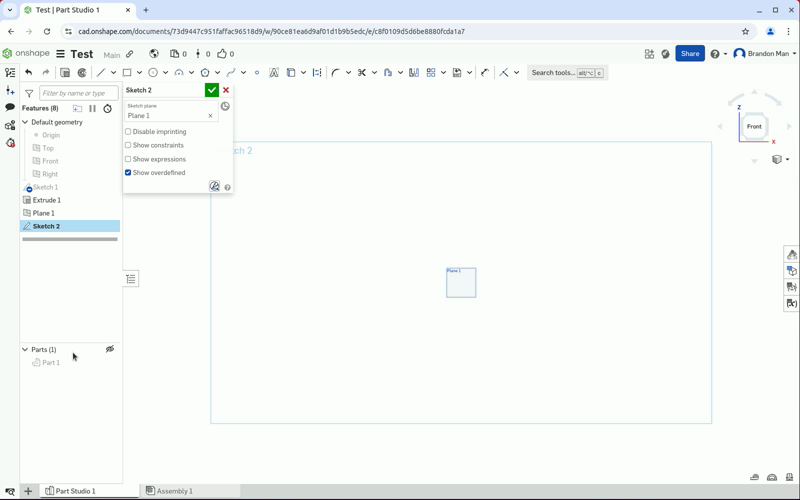
key_down(shift)
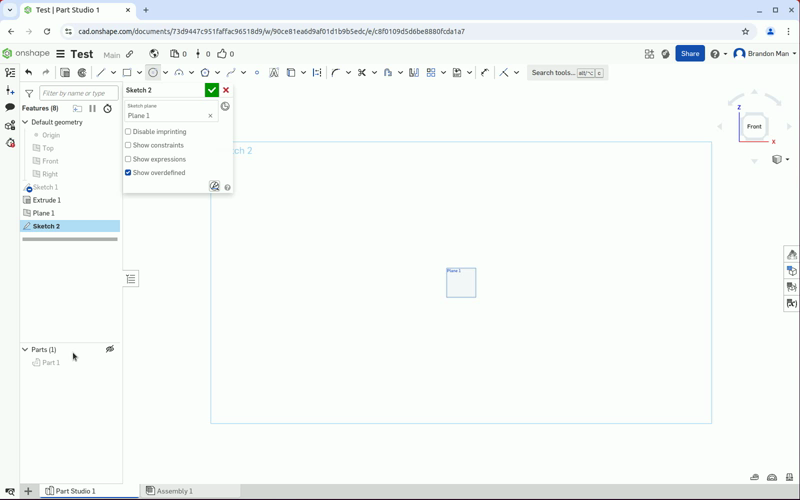
mouse_move(460, 282)
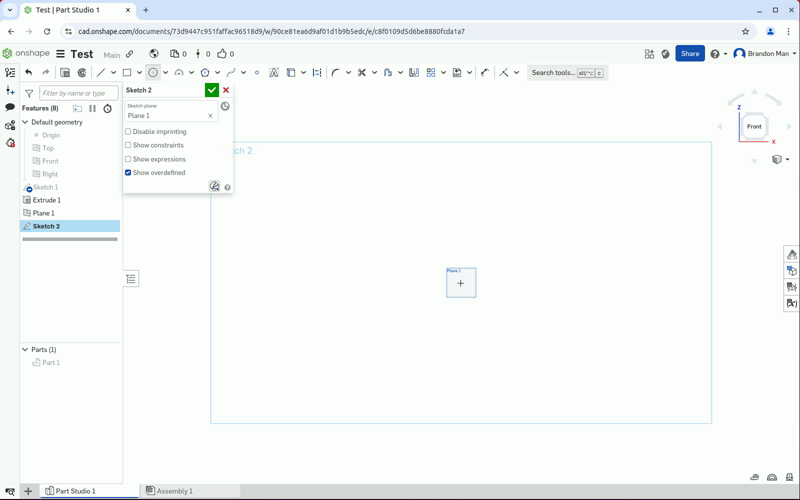
click(460, 282)
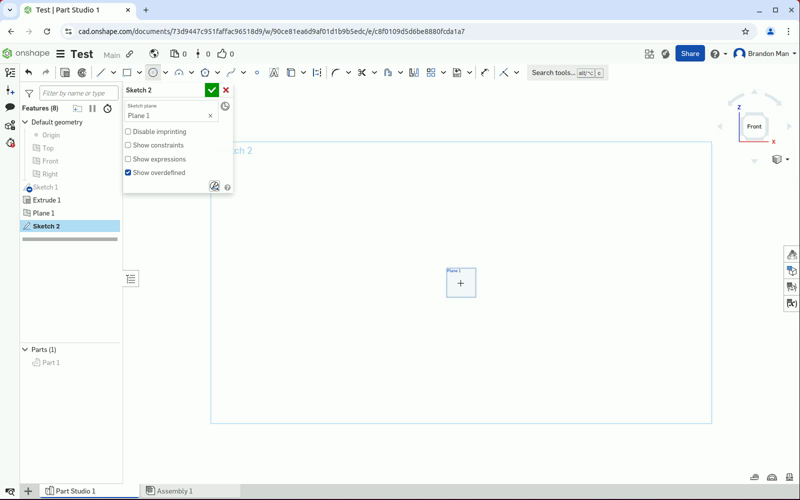
key_up(shift)
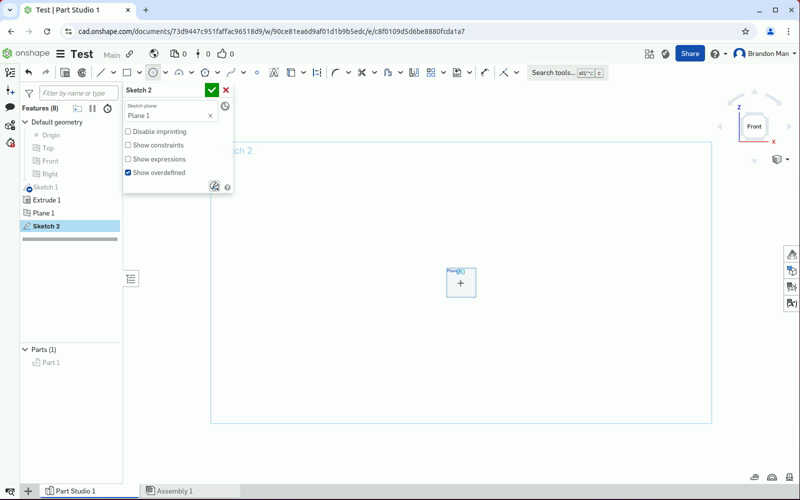
mouse_move(492, 282)
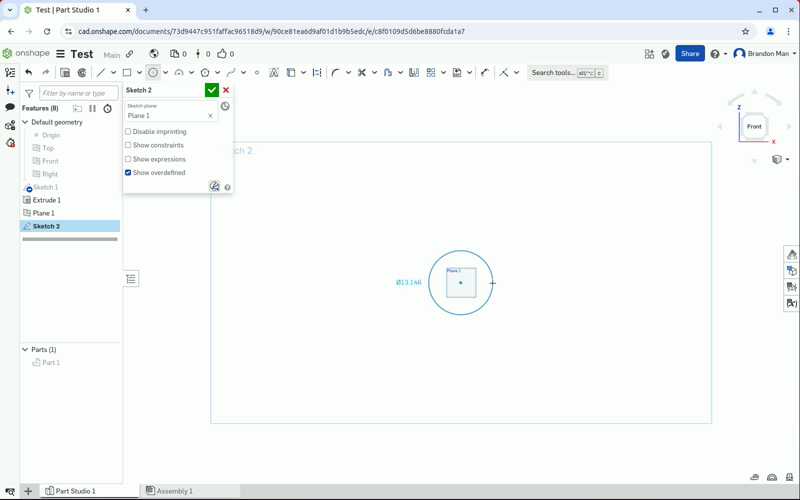
click(492, 282)
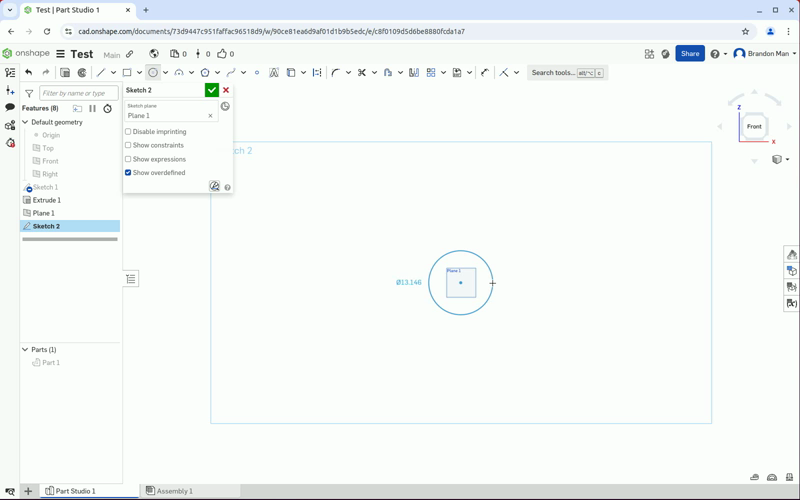
key(esc)
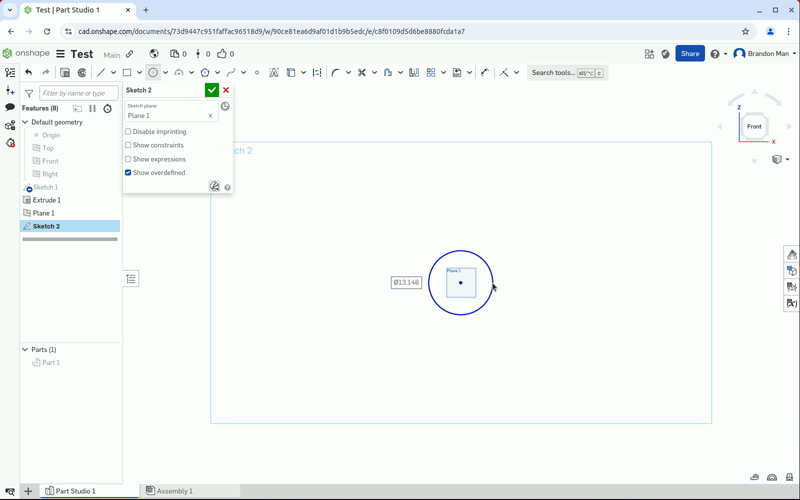
key(c)
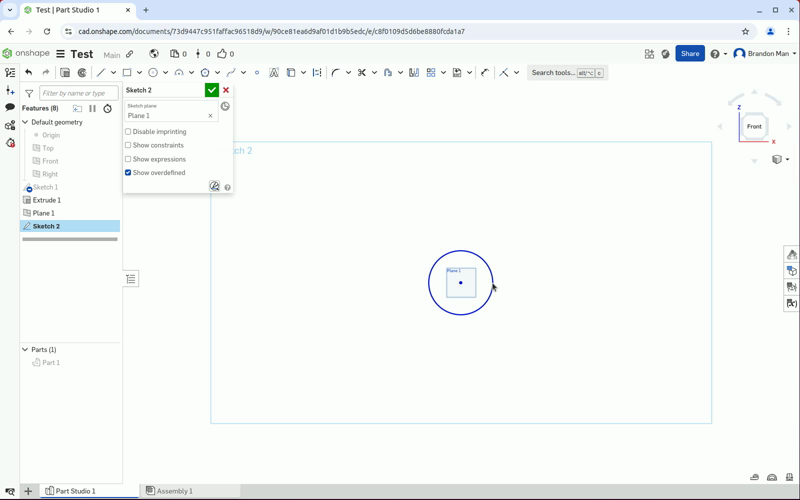
key_down(shift)
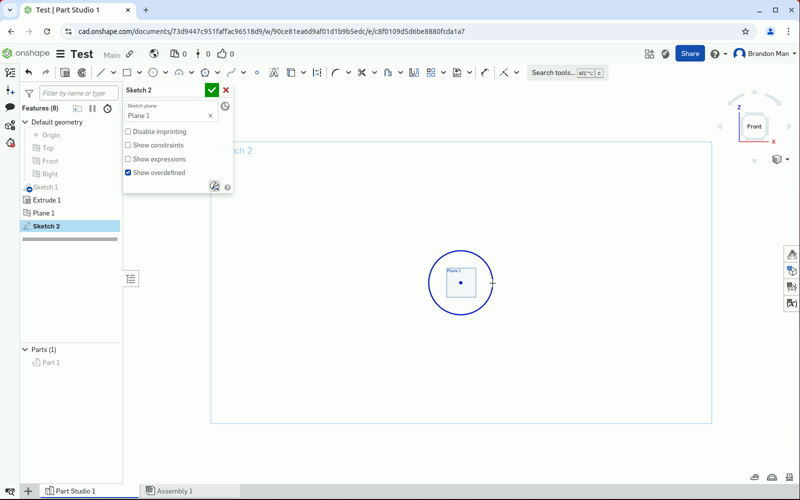
mouse_move(460, 282)
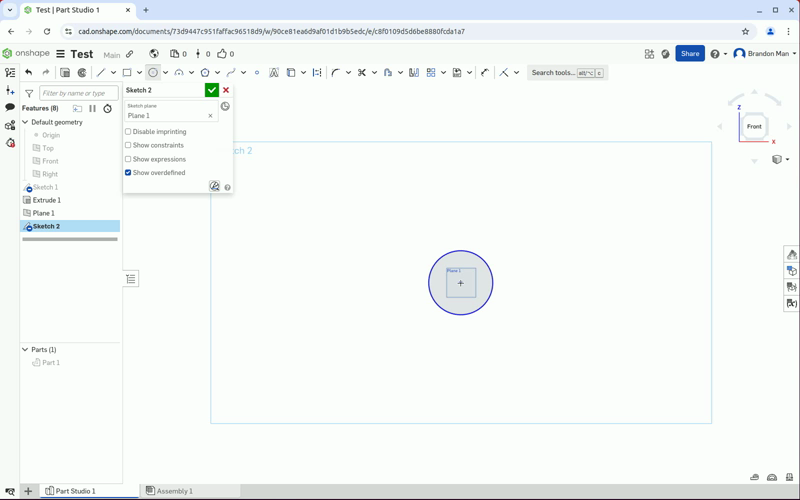
click(460, 282)
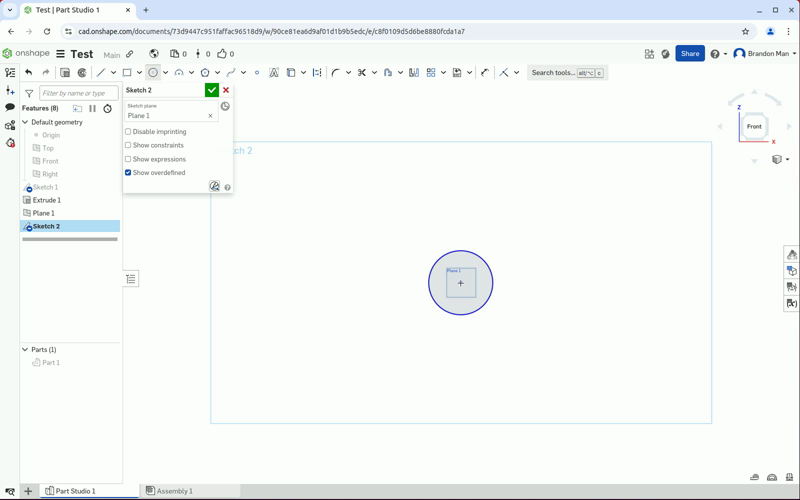
key_up(shift)
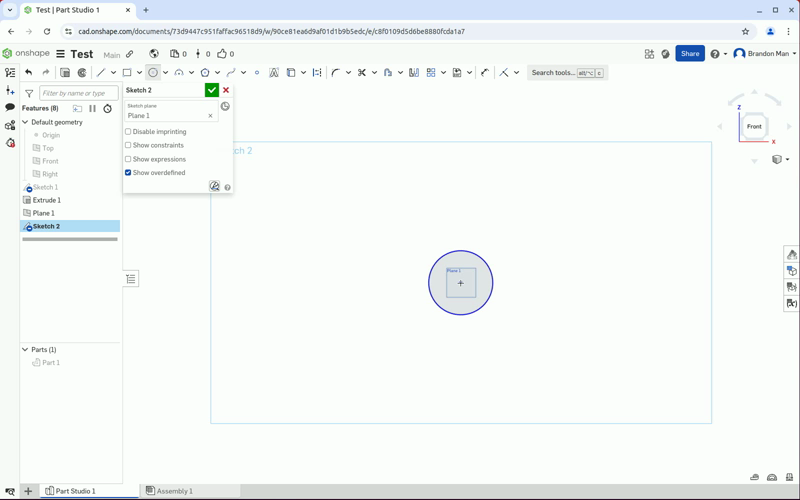
mouse_move(478, 282)
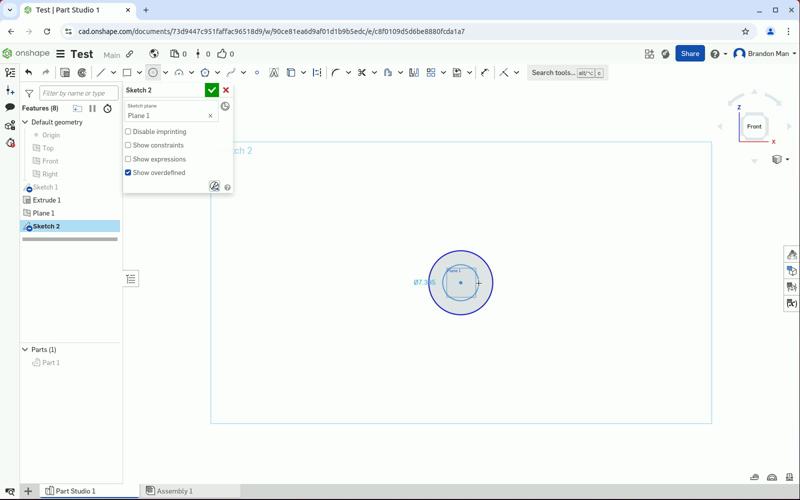
click(478, 282)
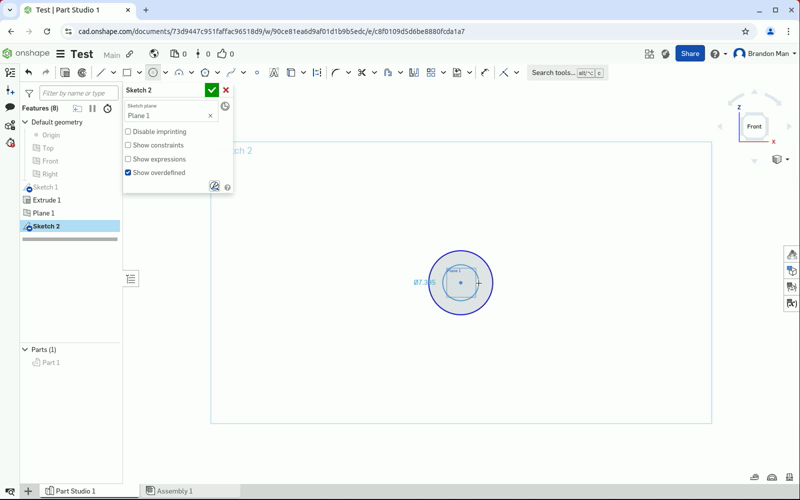
key(esc)
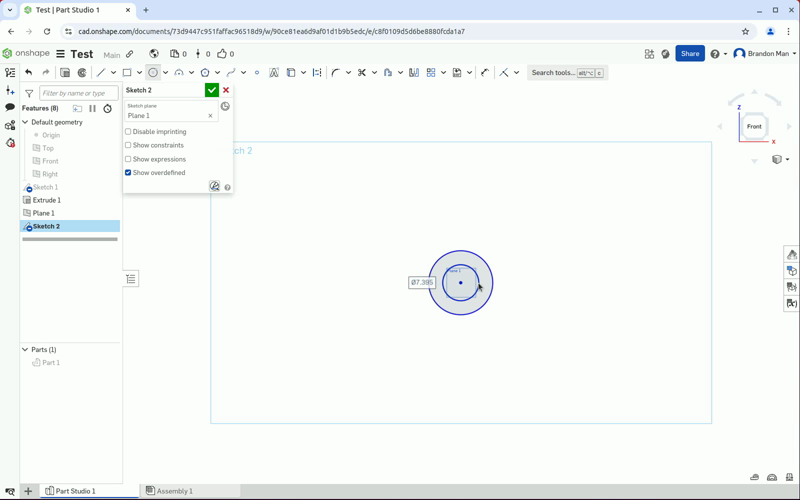
mouse_move(444, 294)
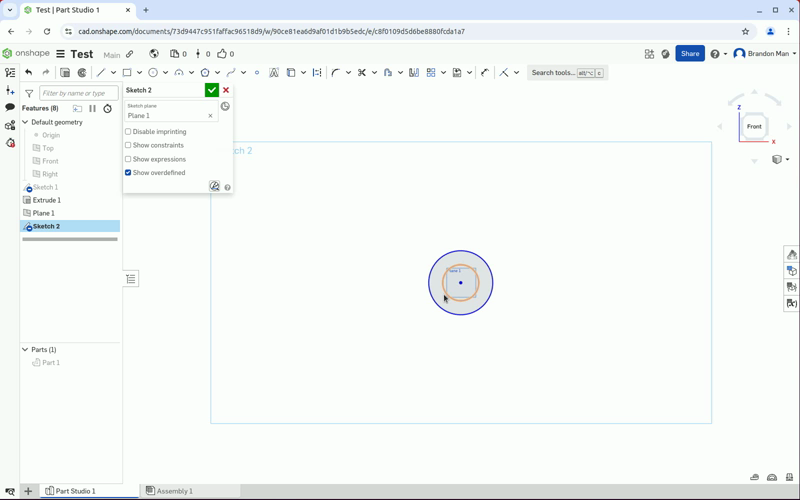
click(444, 294)
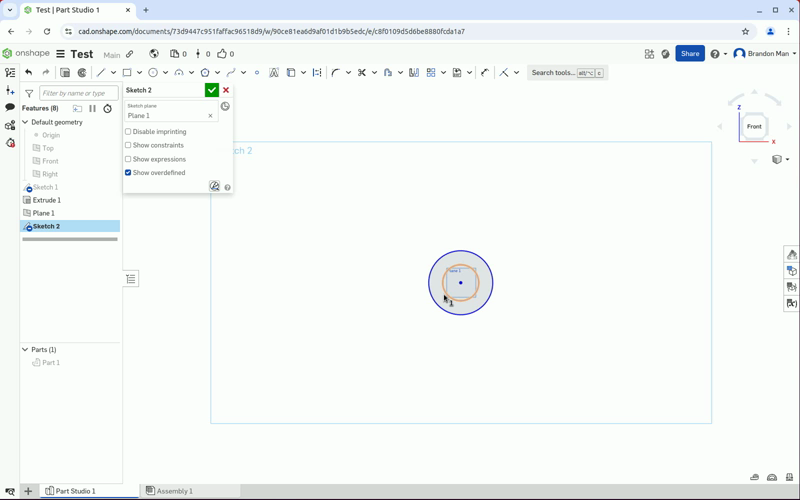
mouse_move(73, 352)
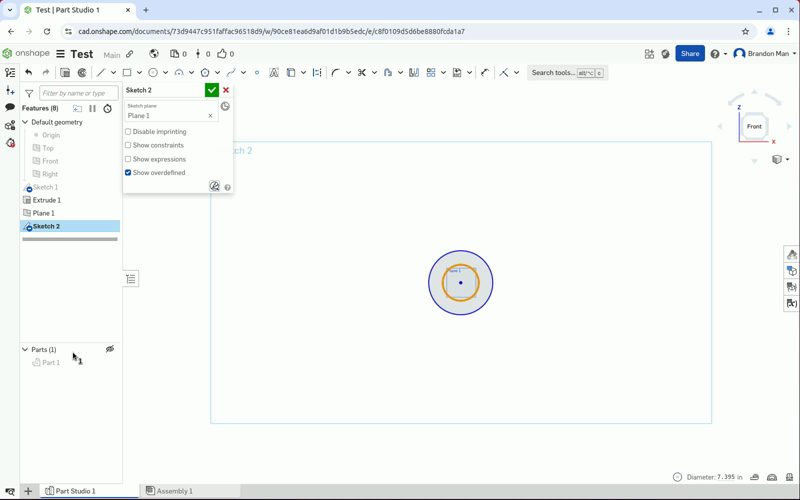
key(shift+y)
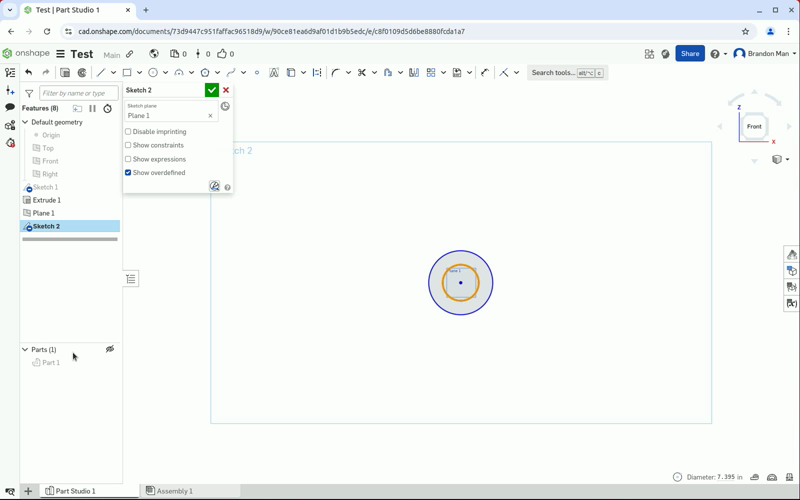
key(shift+e)
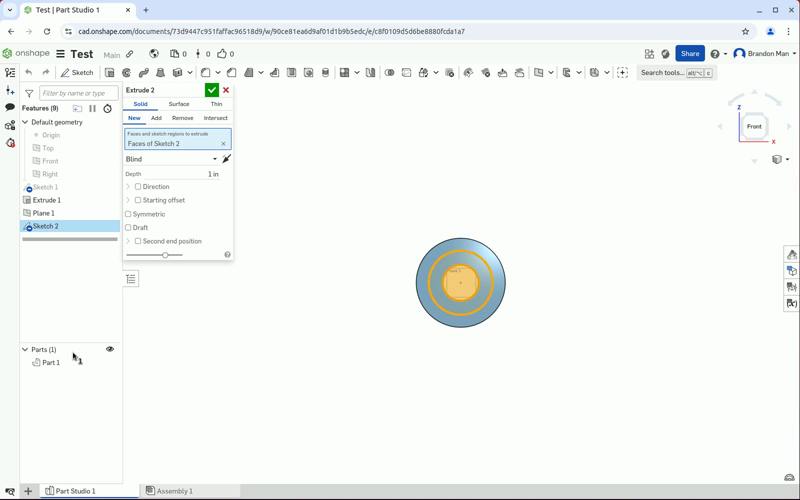
mouse_move(143, 106)
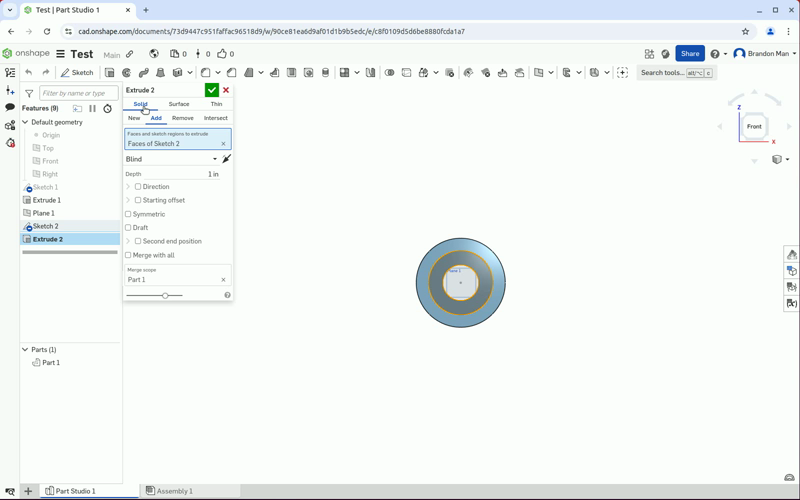
click(143, 106)
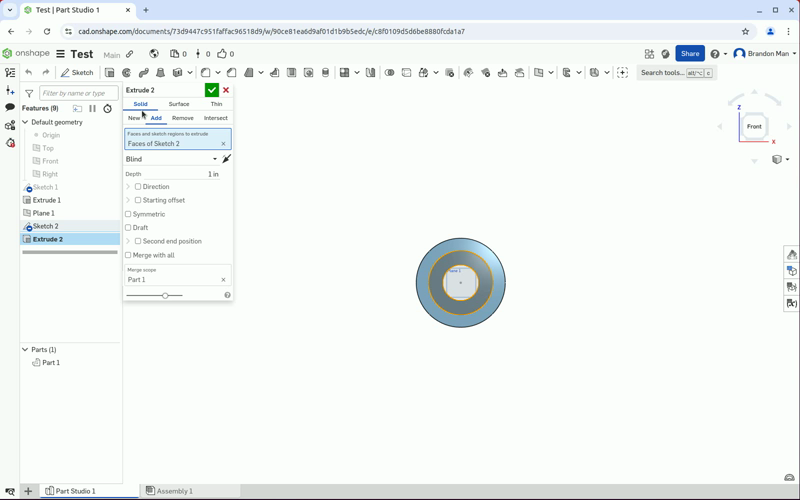
mouse_move(137, 120)
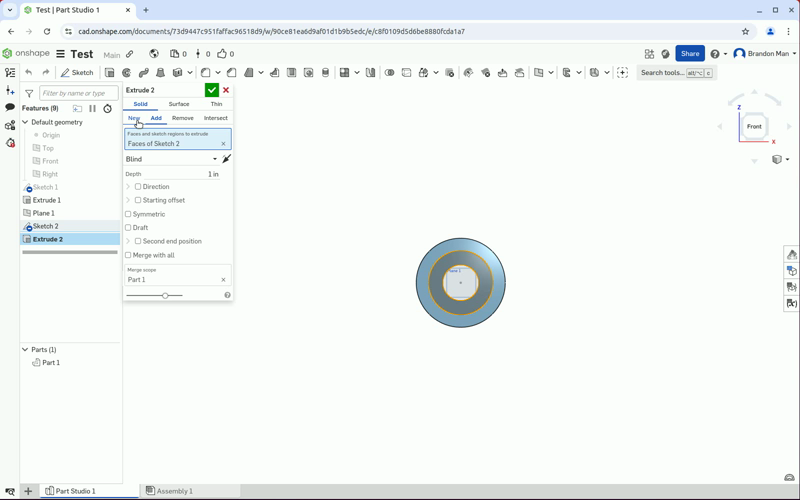
click(137, 120)
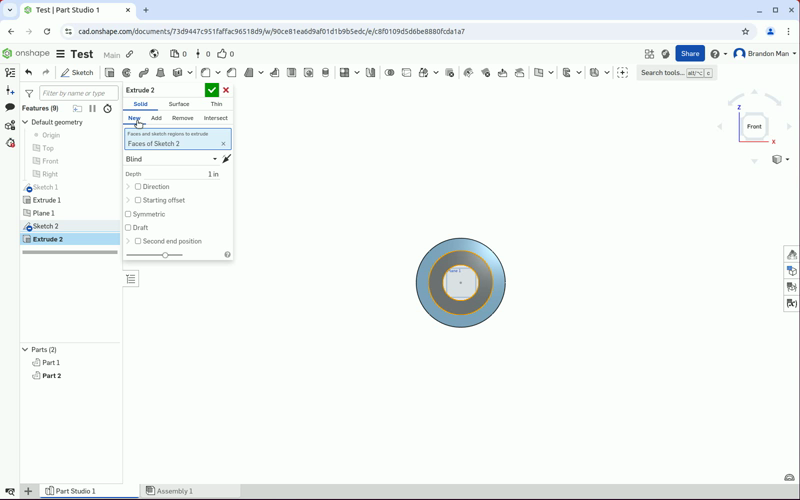
key(tab, 4)
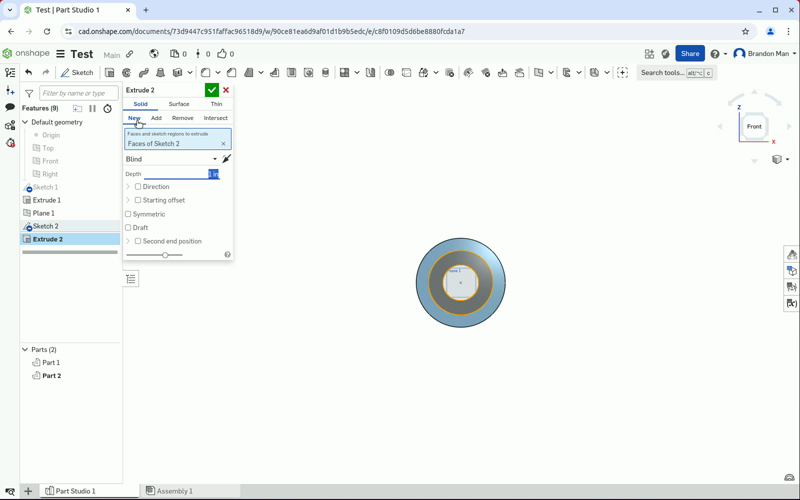
text(1.204)
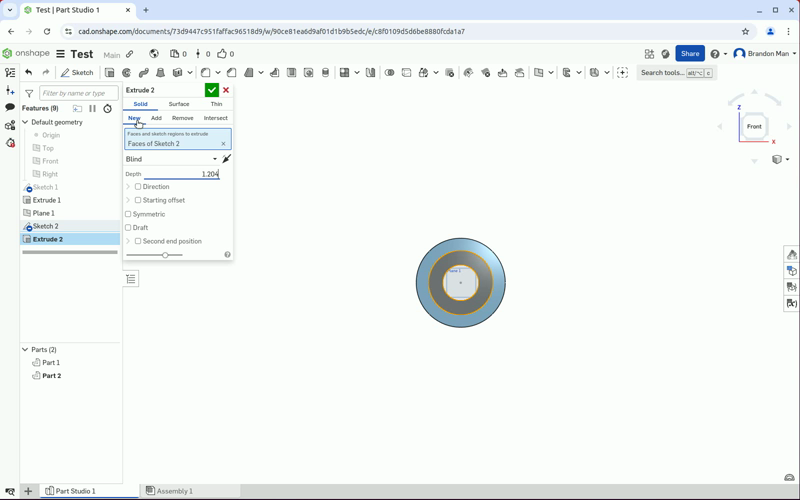
key(enter)
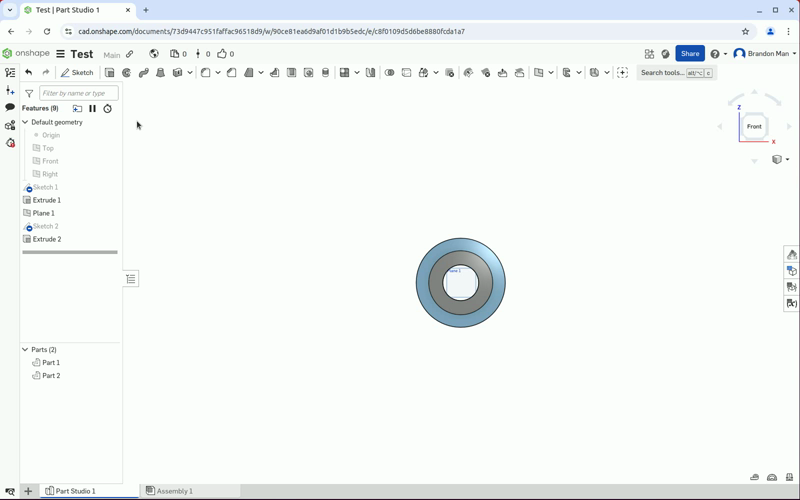
key(shift+h)
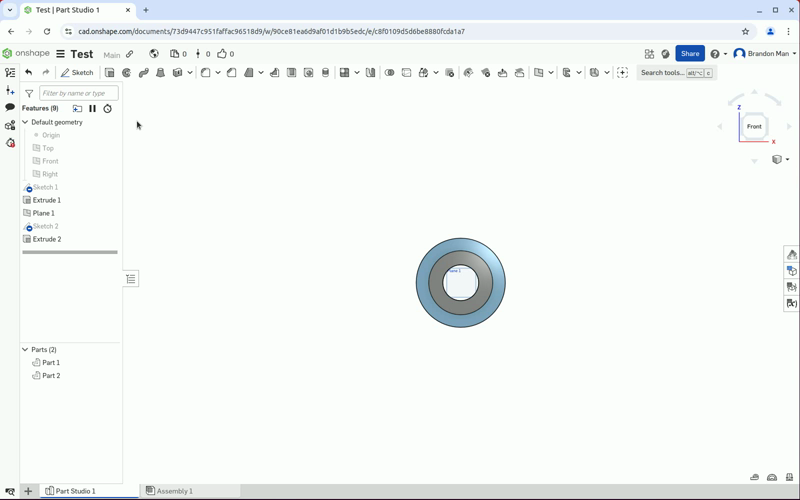
key(shift+h)
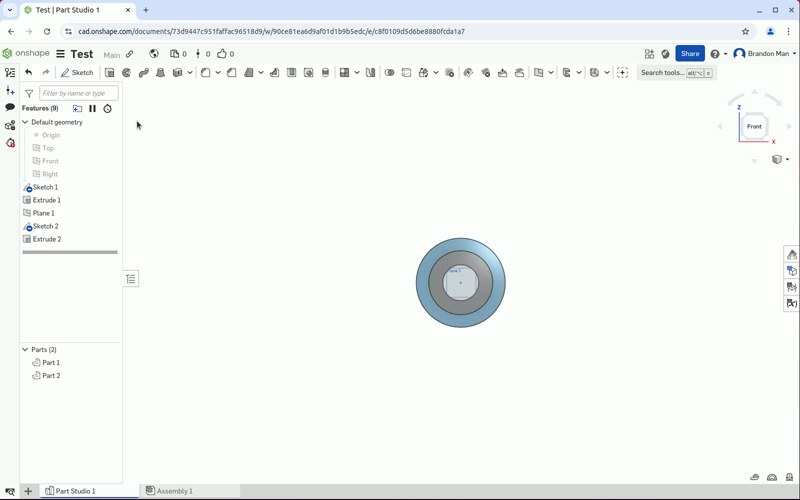
key(shift+7)
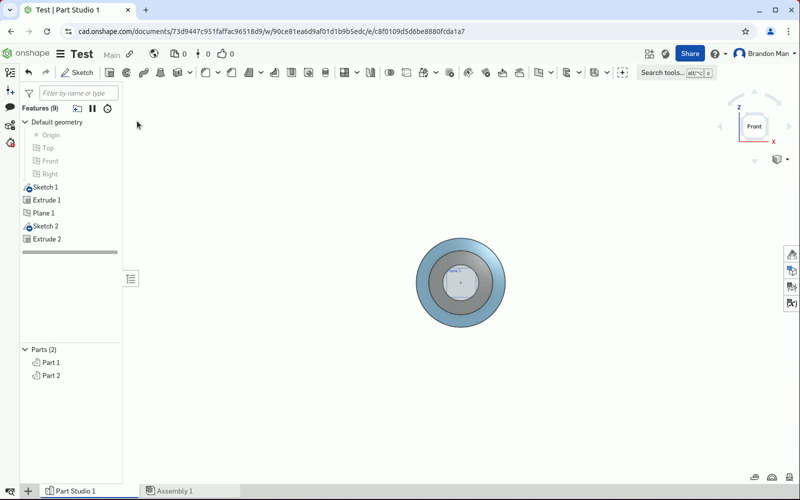
key(left, 2)
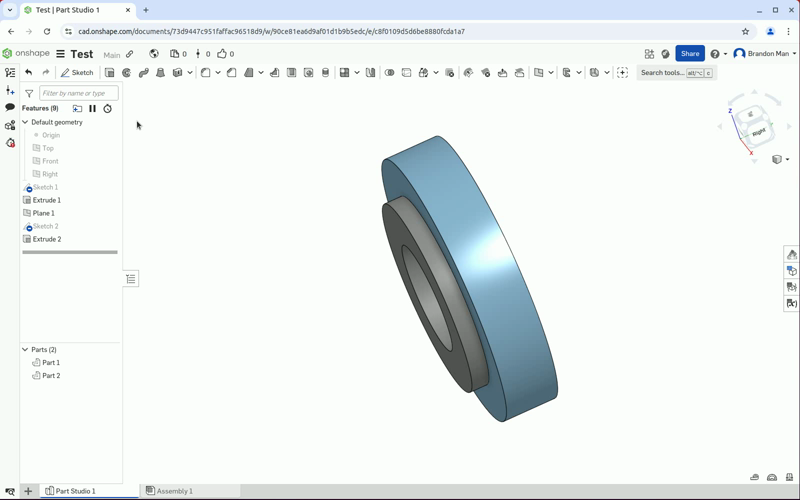
key(down, 2)
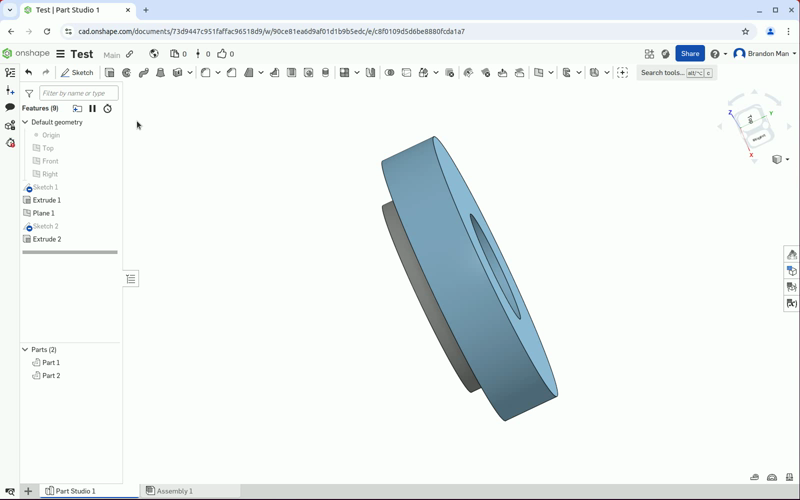
key(up, 2)
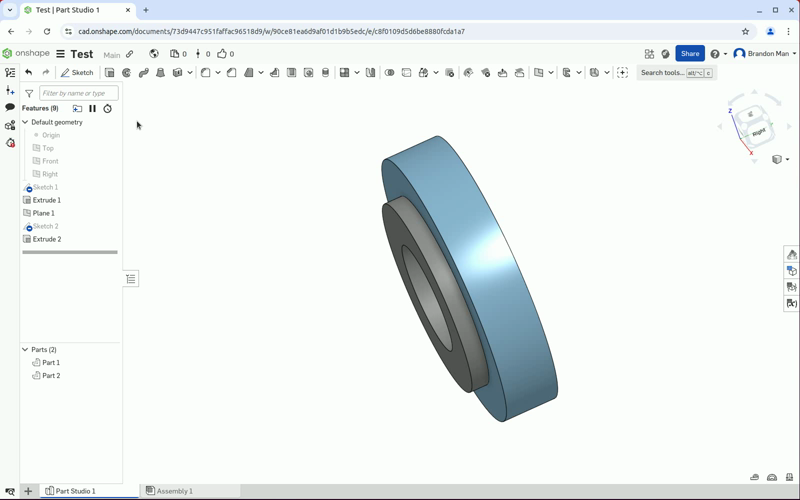
key(right, 2)
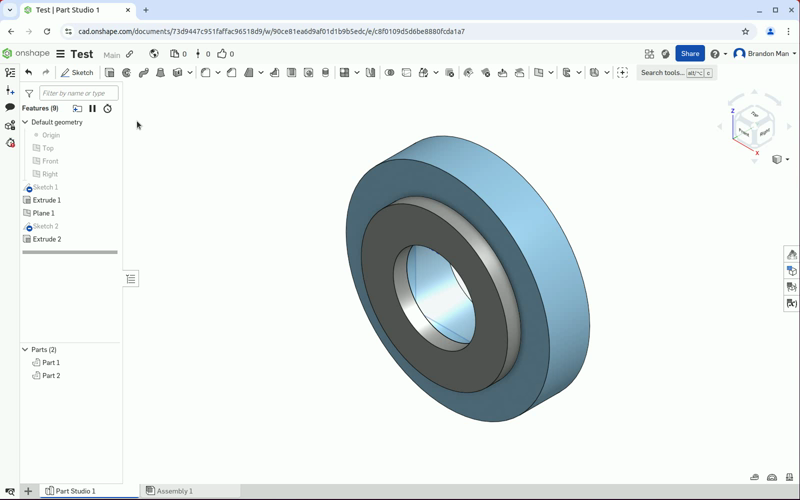
mouse_move(73, 189)
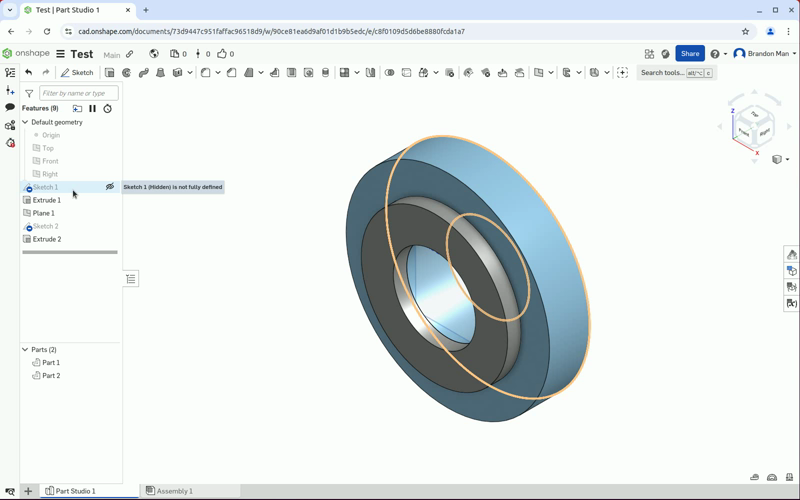
click(73, 189)